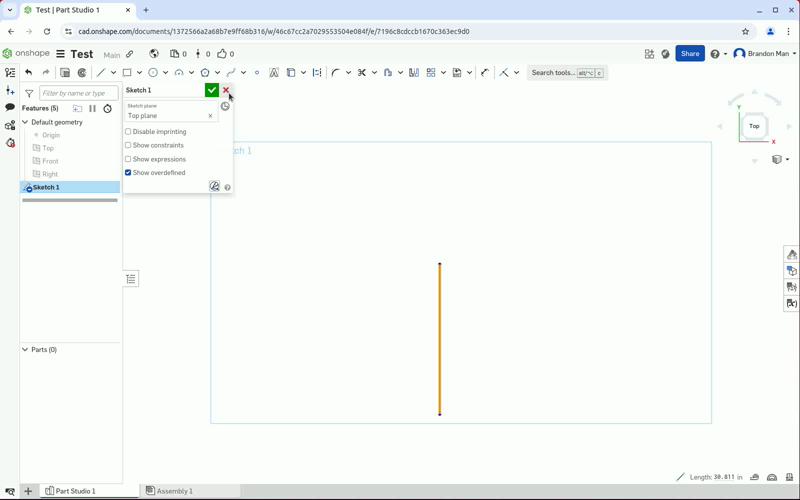
key(shift+h)
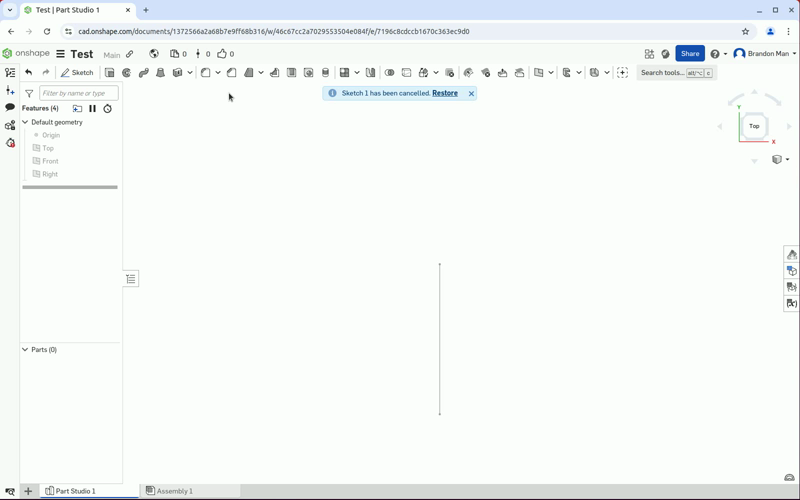
mouse_move(73, 352)
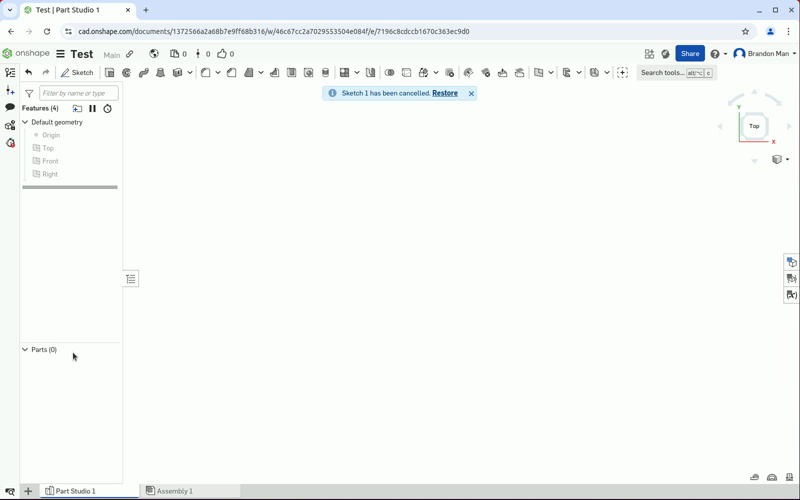
key(y)
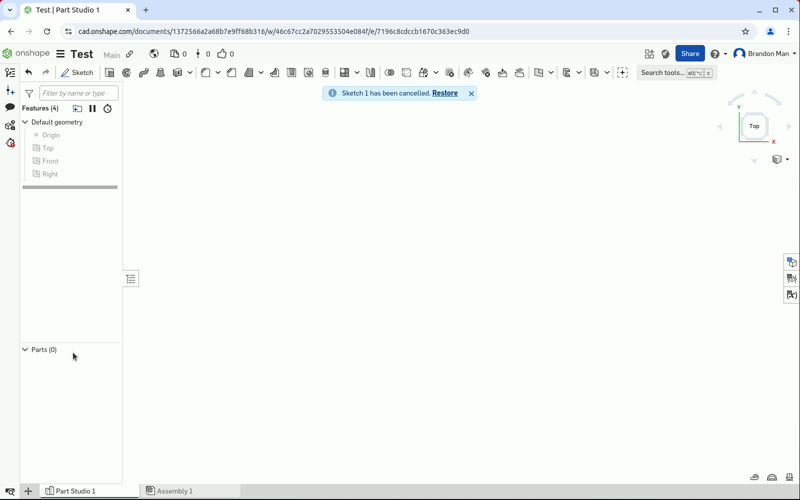
key(shift+p)
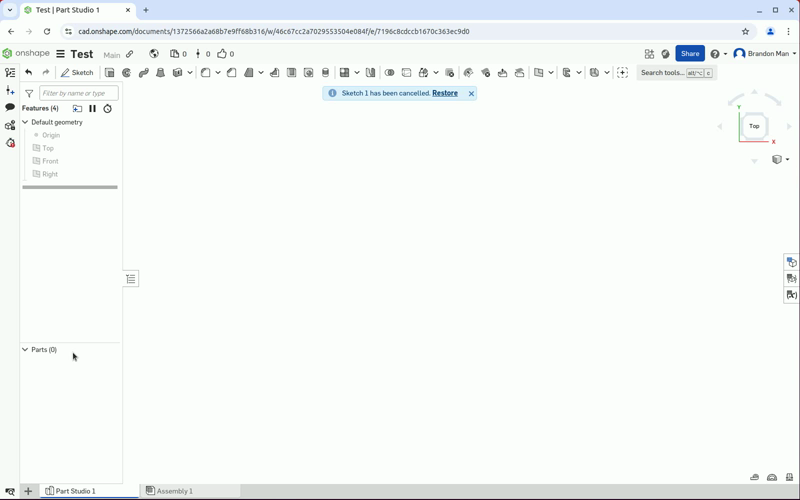
key(space)
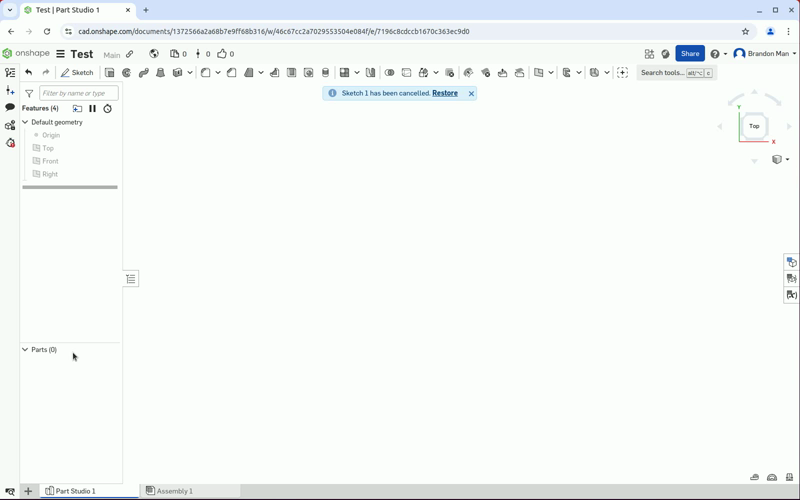
key_down(shift)
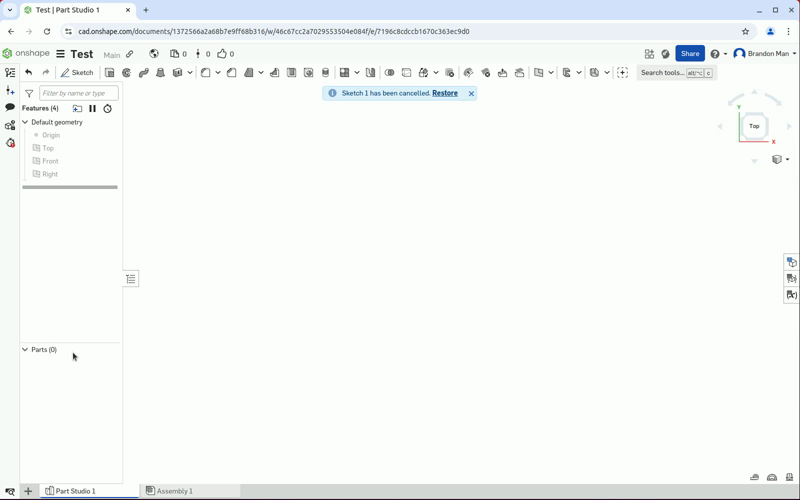
key(up)
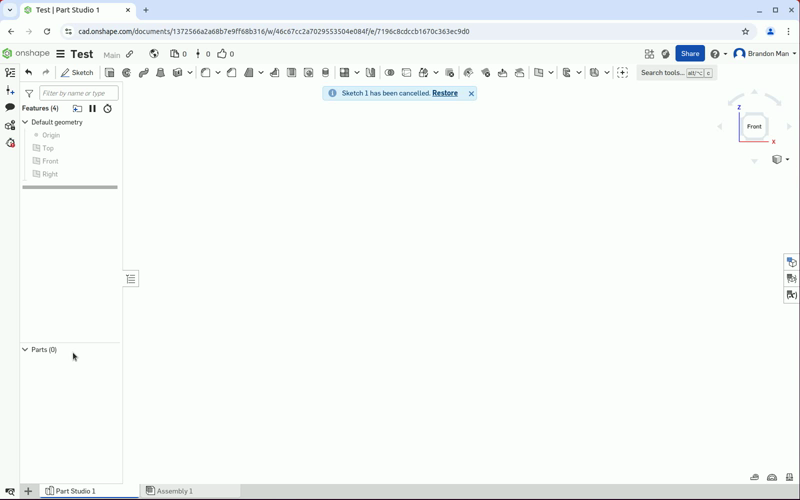
key_up(shift)
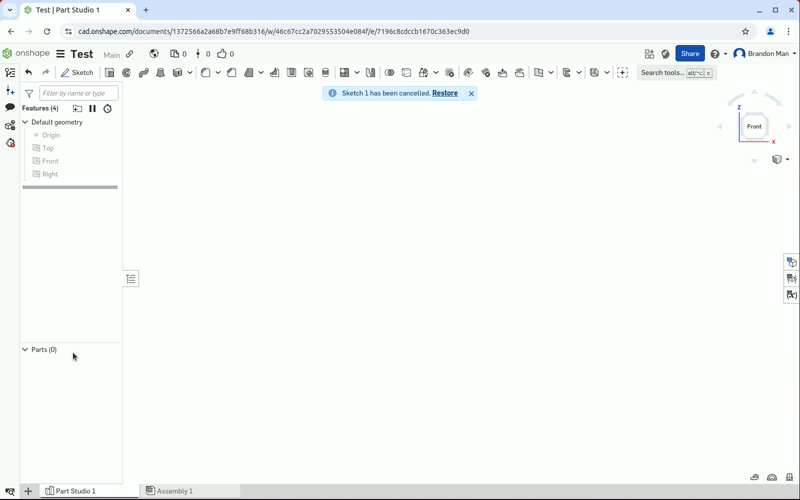
mouse_move(73, 352)
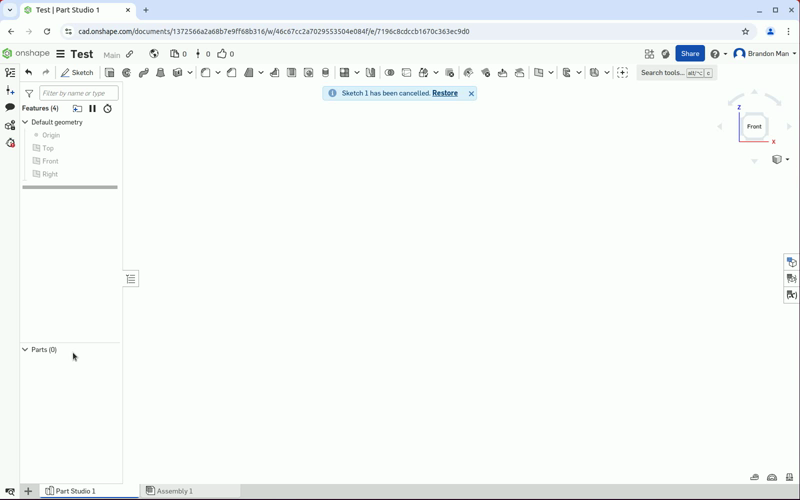
key(shift+y)
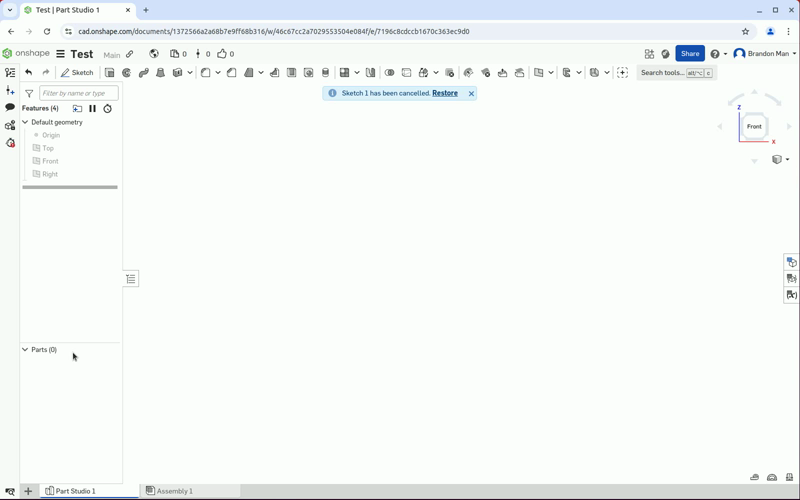
key(shift+s)
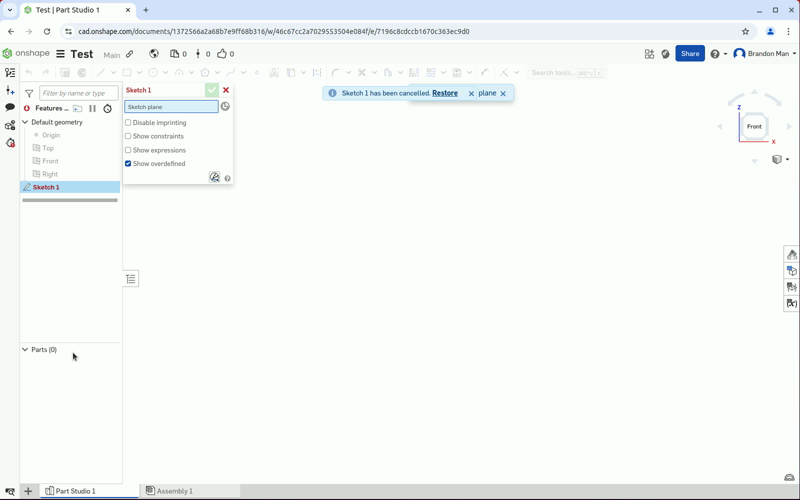
mouse_move(73, 163)
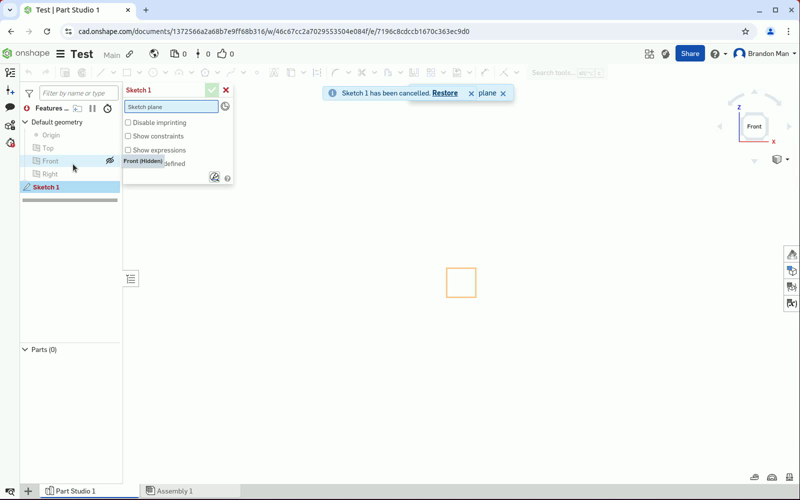
click(73, 163)
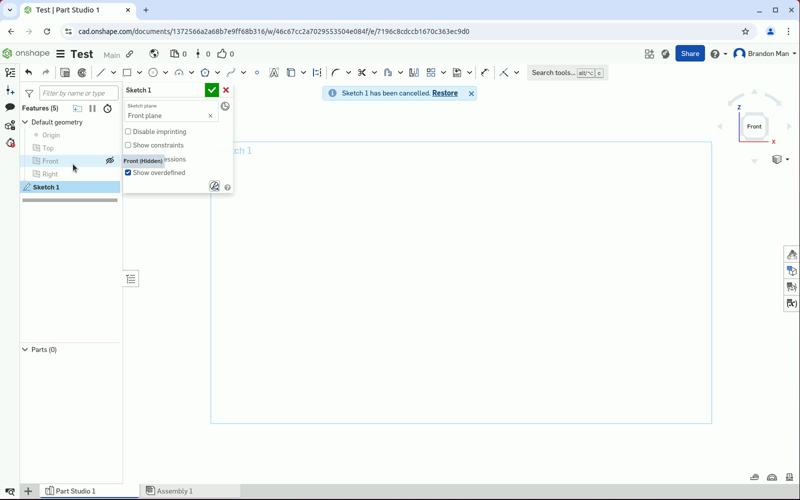
mouse_move(73, 352)
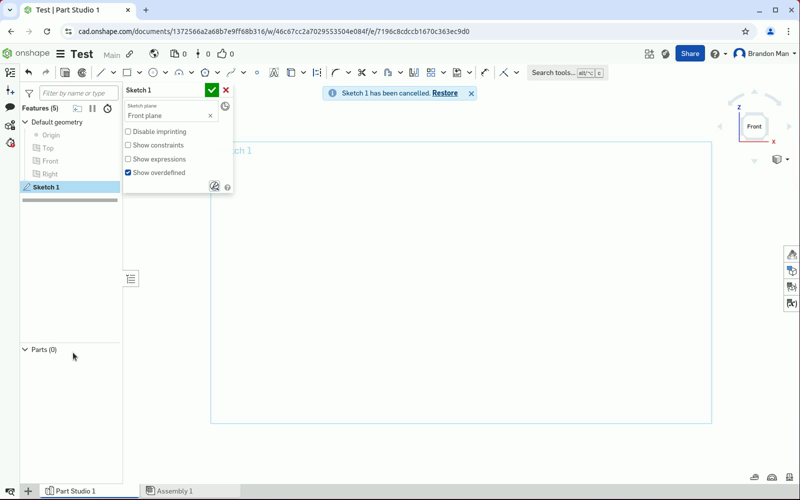
key(y)
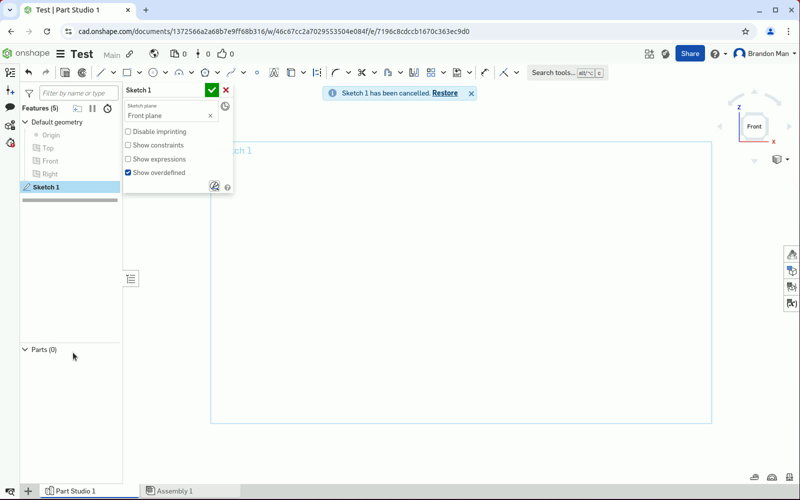
key(l)
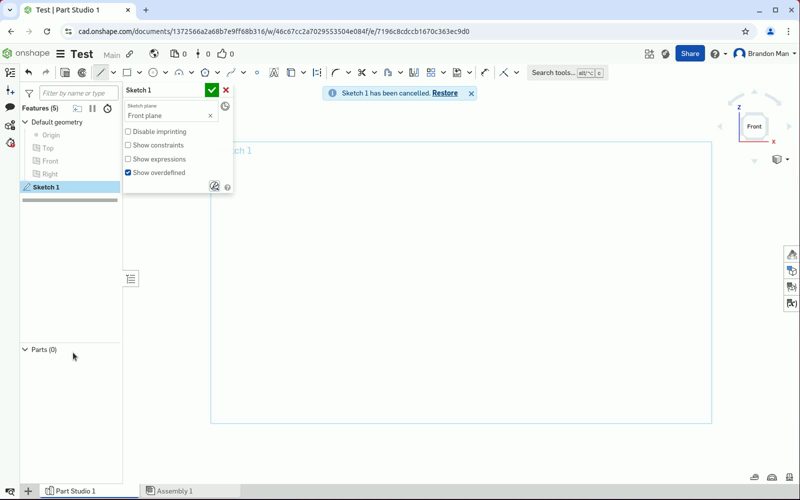
key_down(shift)
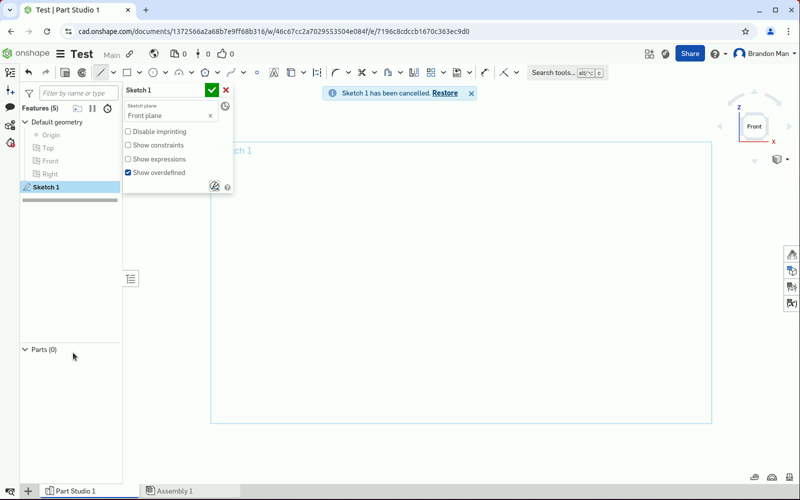
mouse_move(348, 320)
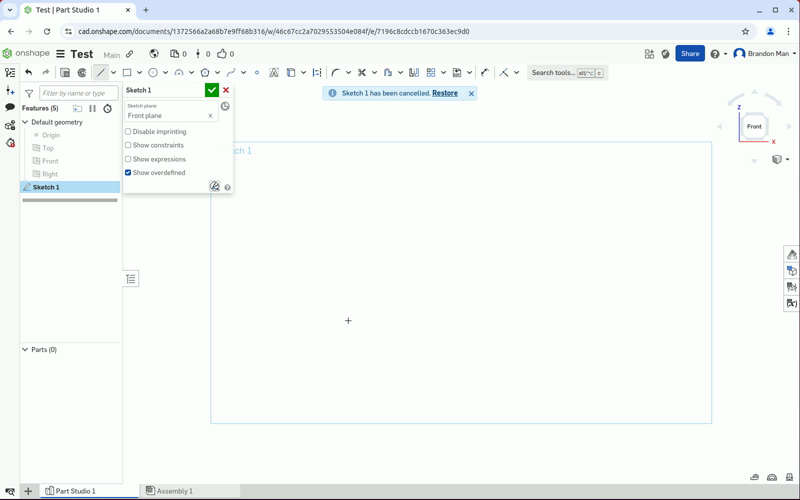
click(348, 320)
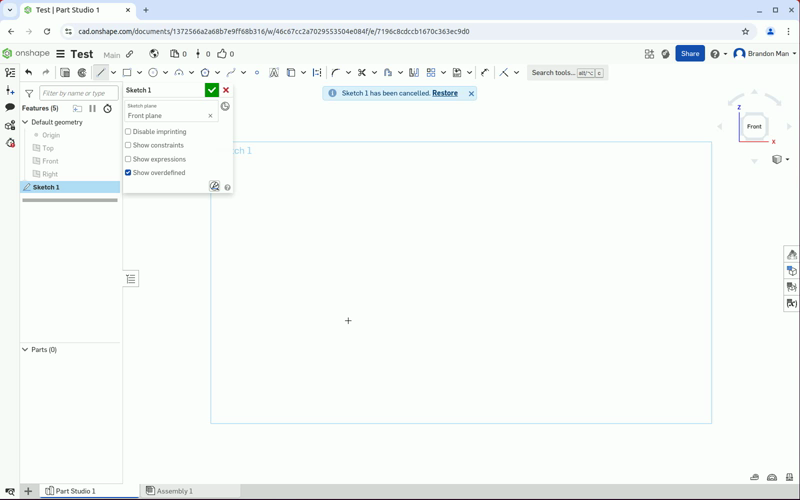
key_up(shift)
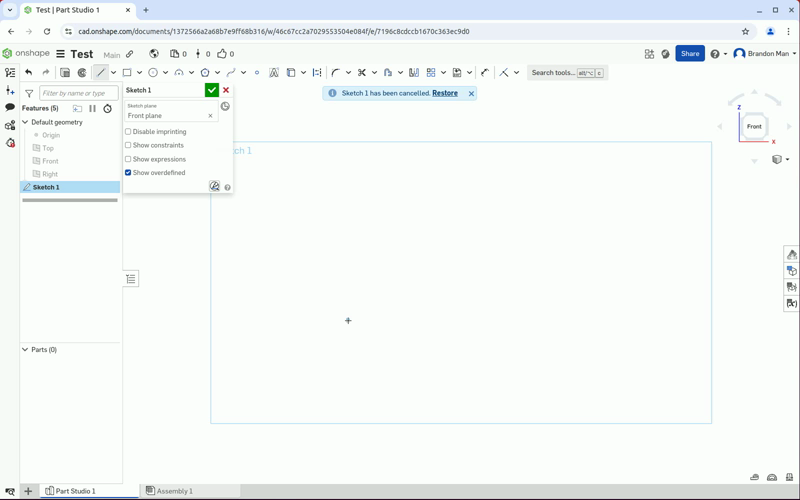
key_down(shift)
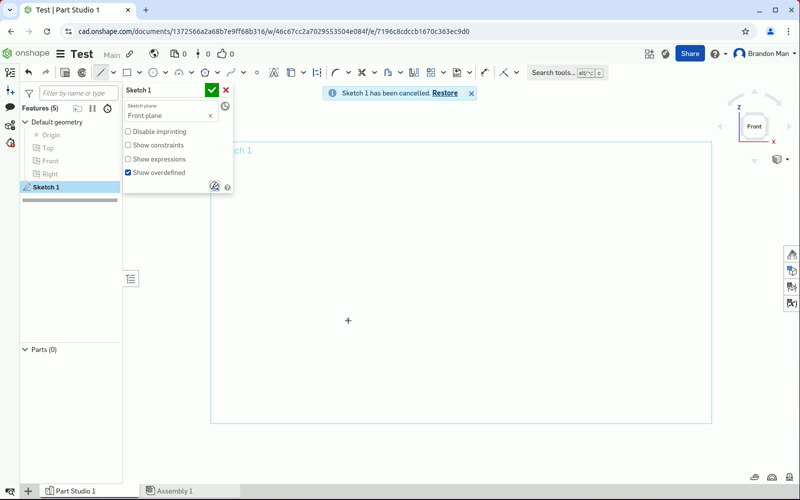
mouse_move(498, 320)
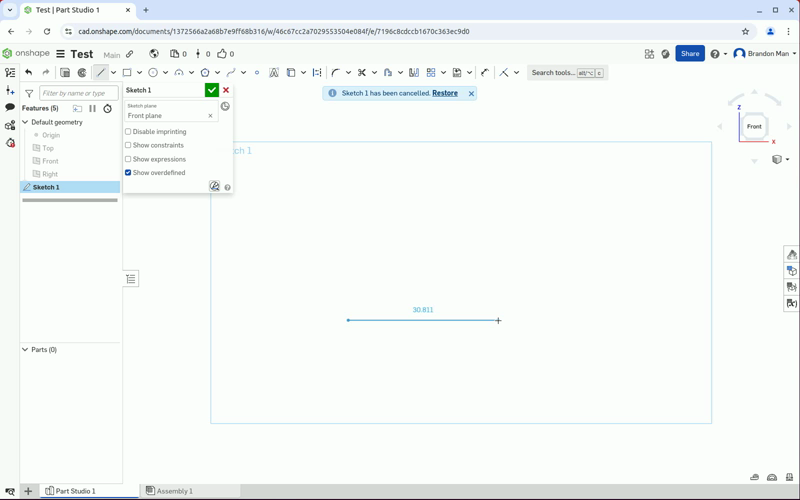
click(498, 320)
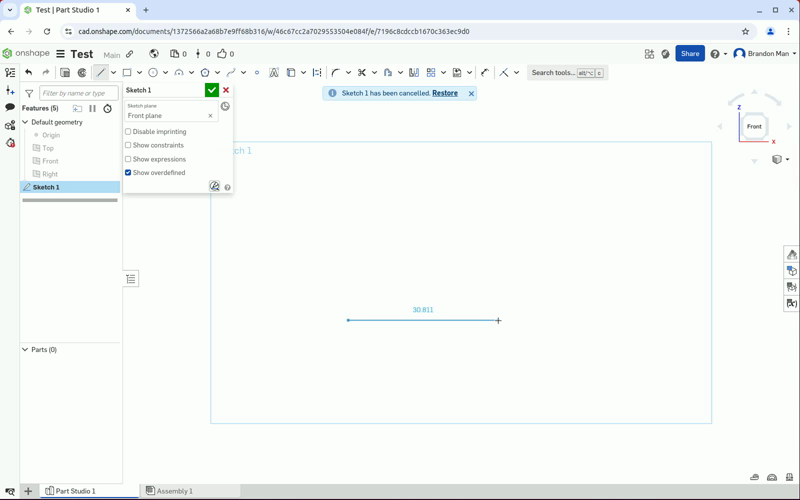
key_up(shift)
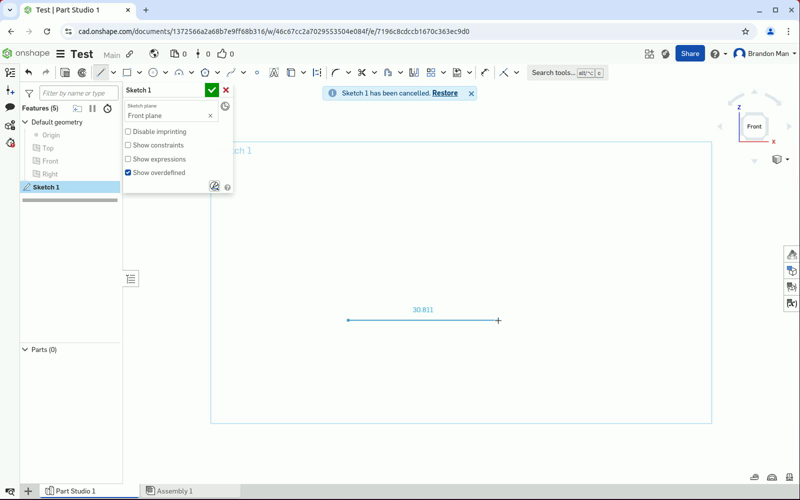
key_down(shift)
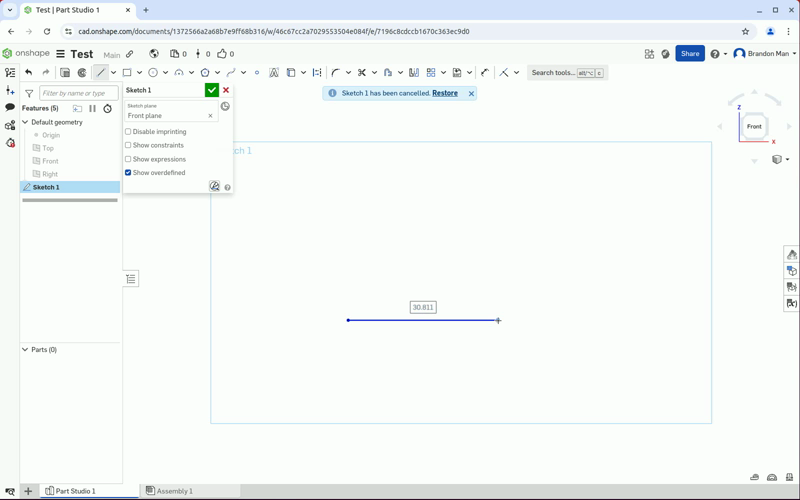
mouse_move(498, 244)
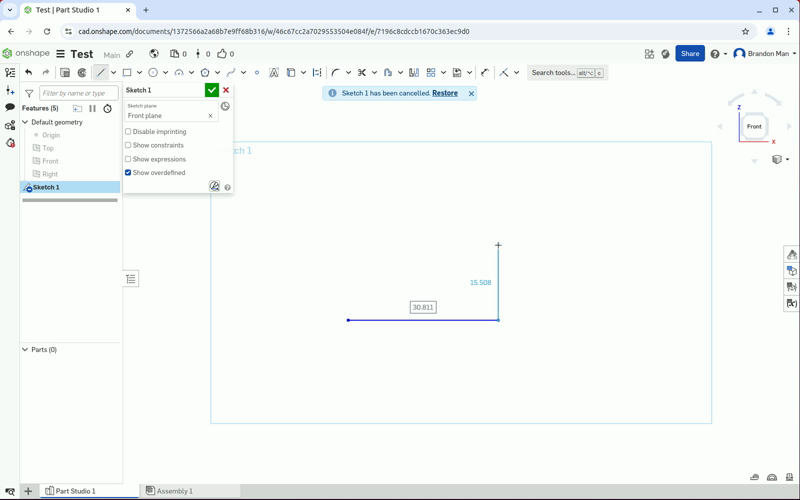
click(498, 244)
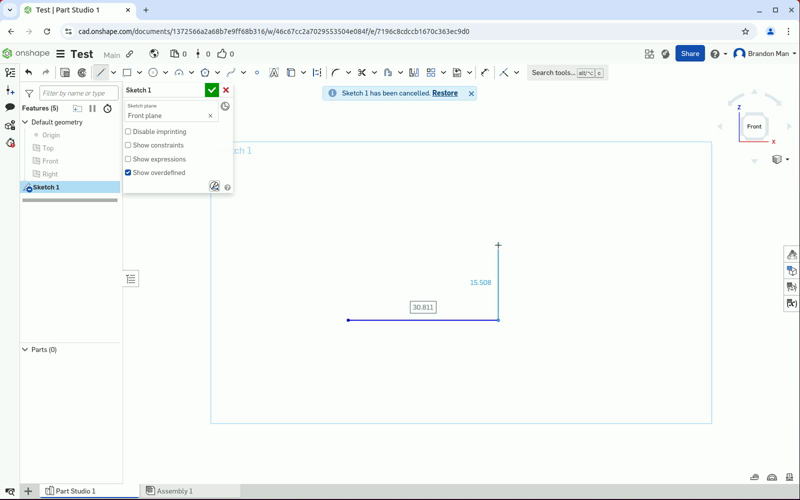
key_up(shift)
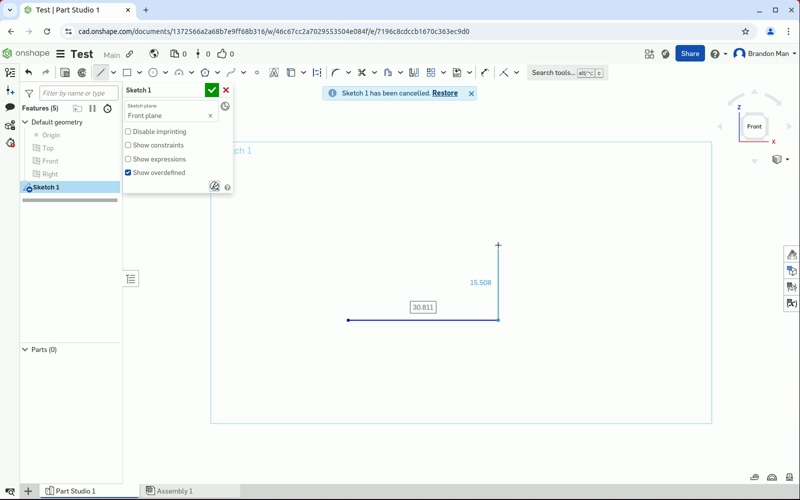
key_down(shift)
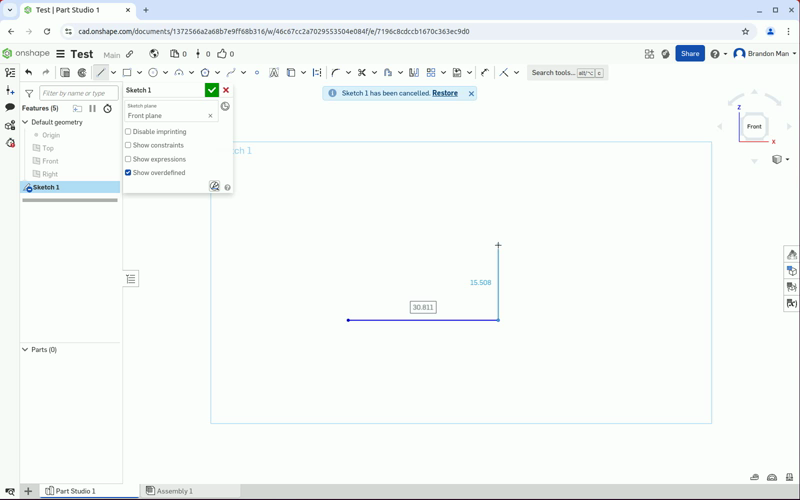
mouse_move(348, 244)
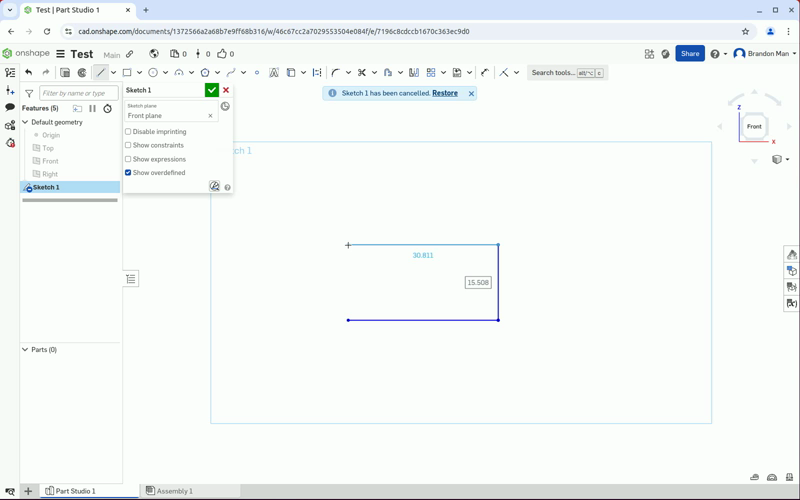
click(348, 244)
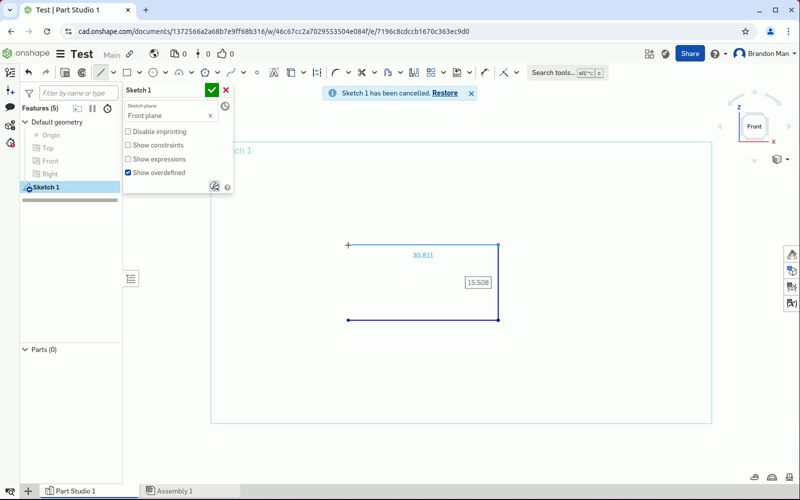
key_up(shift)
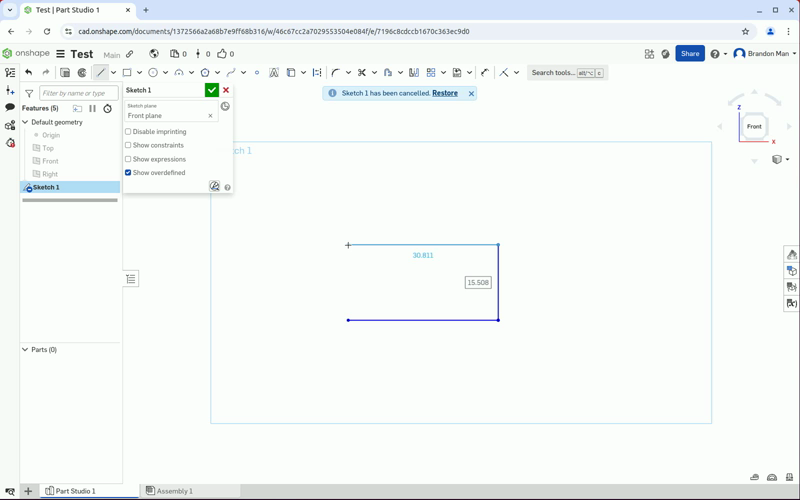
key_down(shift)
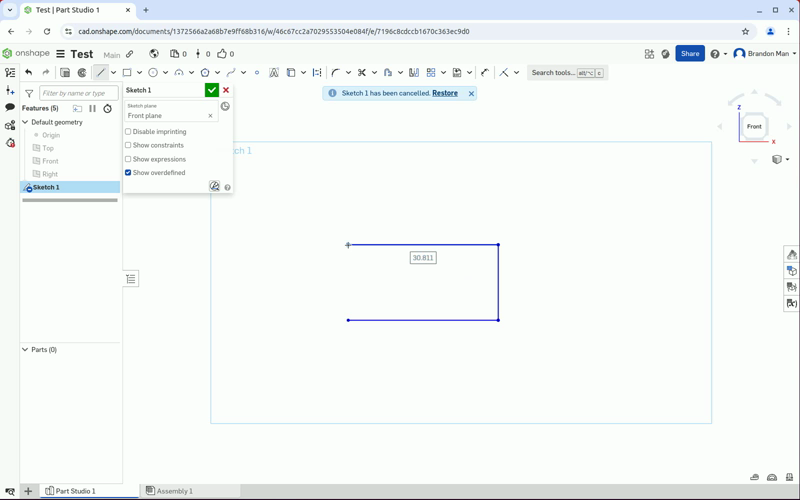
mouse_move(348, 320)
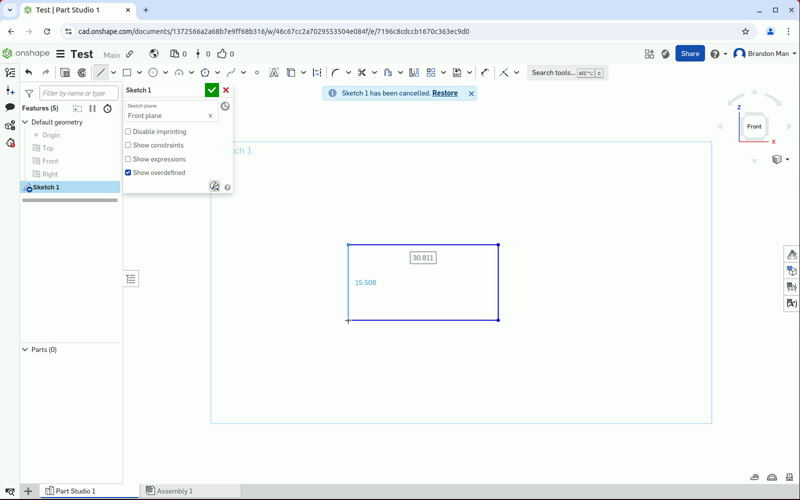
key_up(shift)
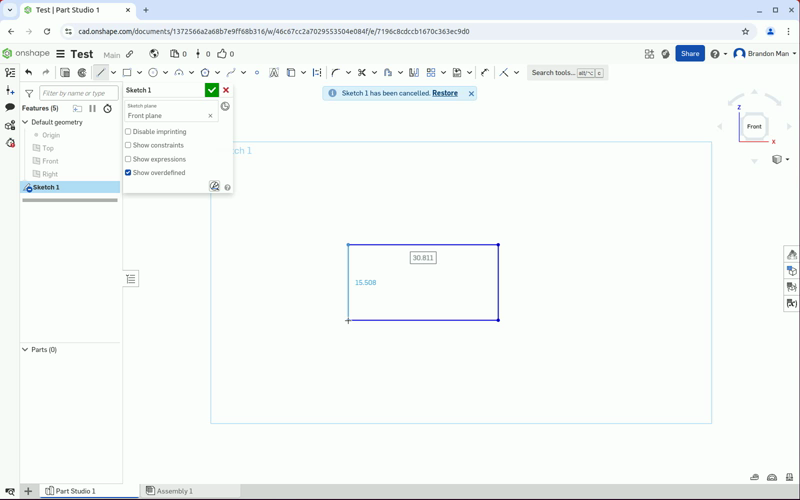
click(348, 320)
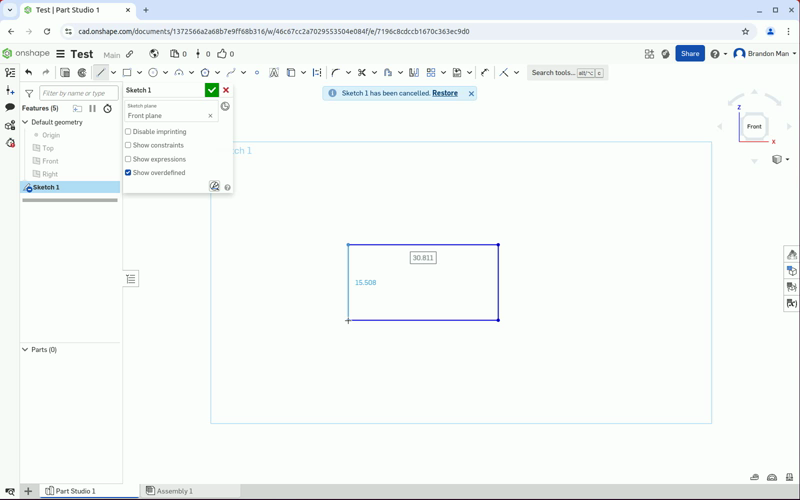
key(esc)
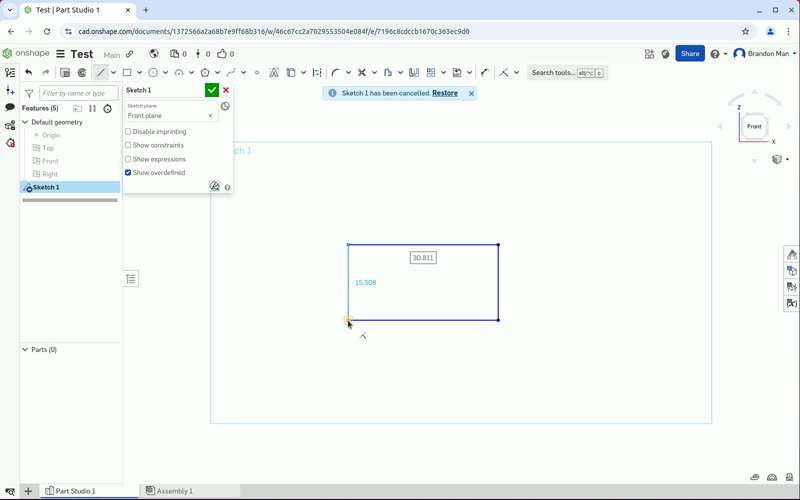
mouse_move(441, 254)
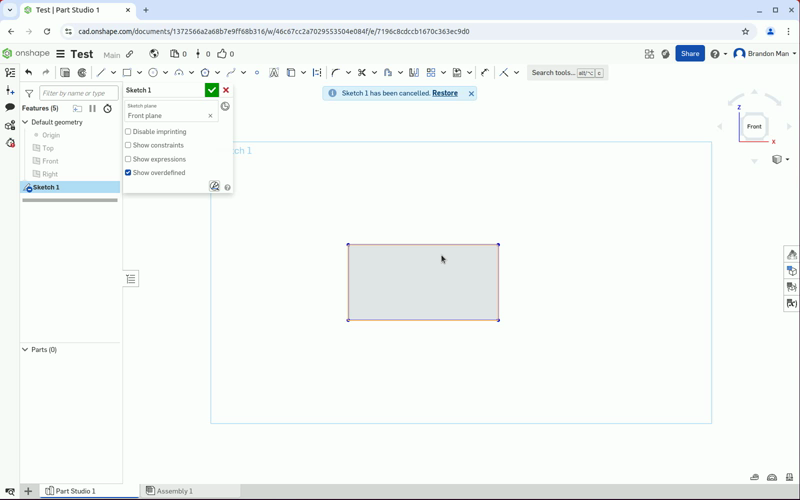
click(441, 254)
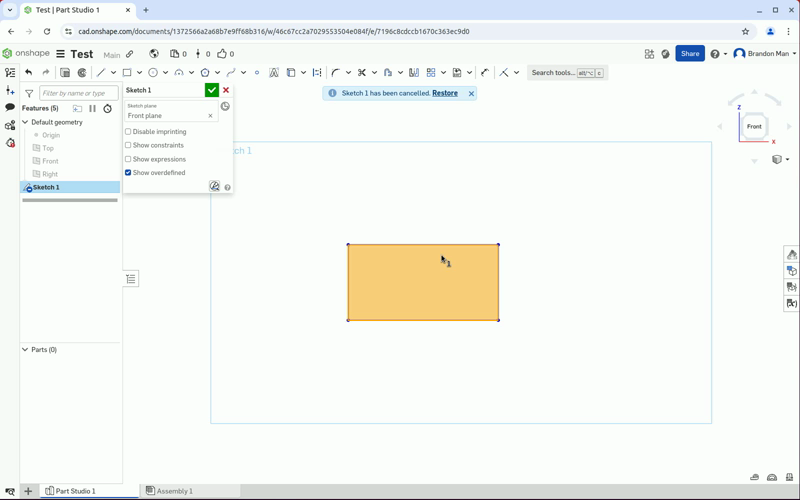
mouse_move(73, 352)
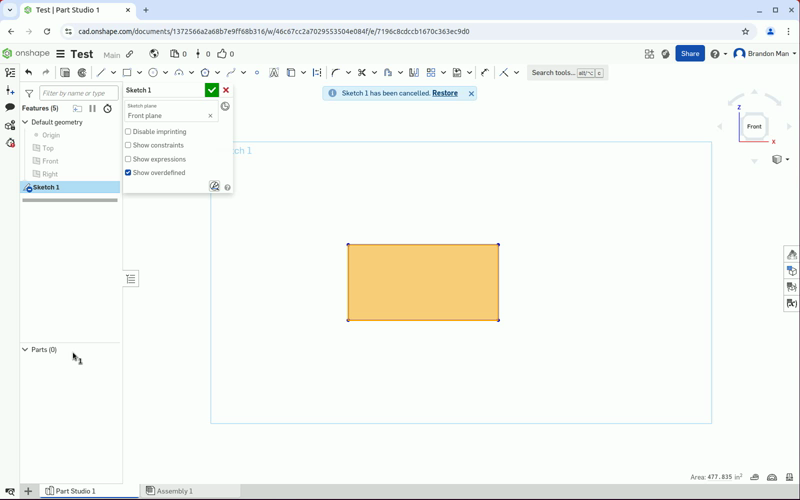
key(shift+y)
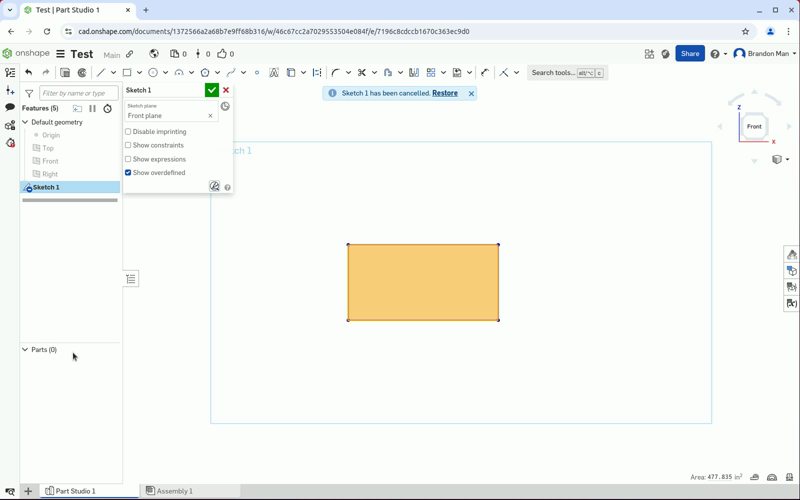
key(shift+e)
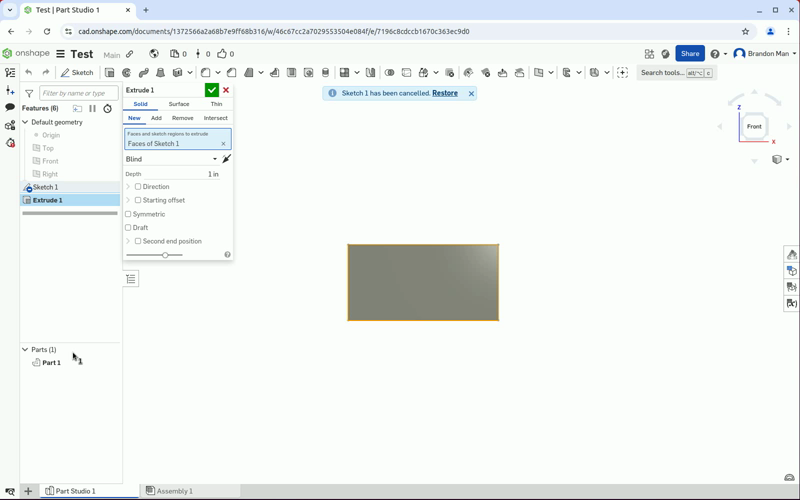
mouse_move(143, 106)
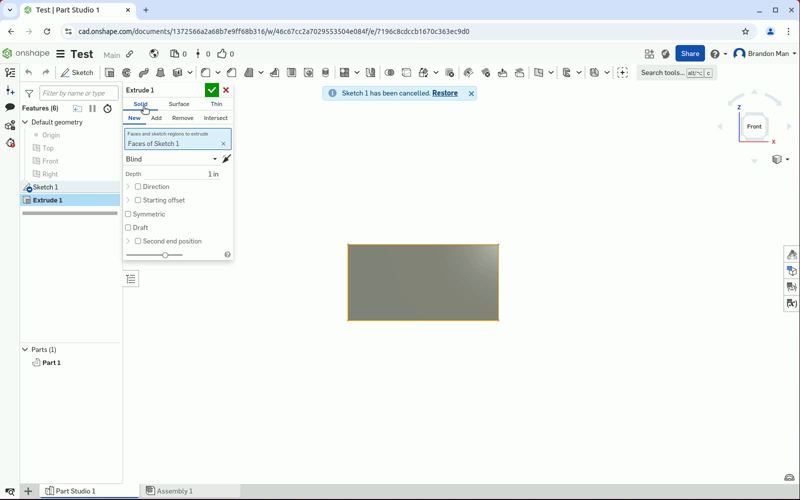
click(143, 106)
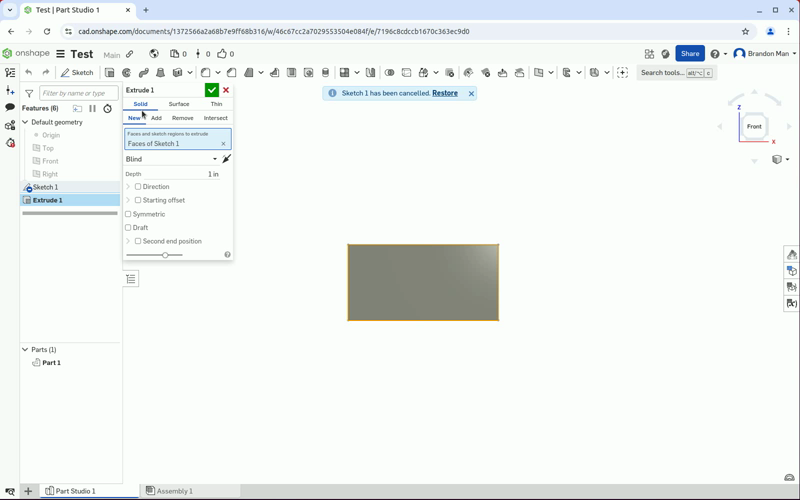
mouse_move(137, 120)
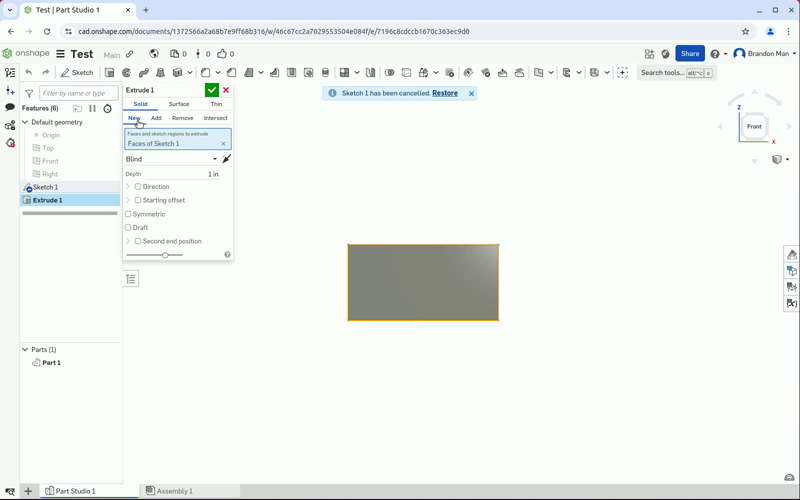
click(137, 120)
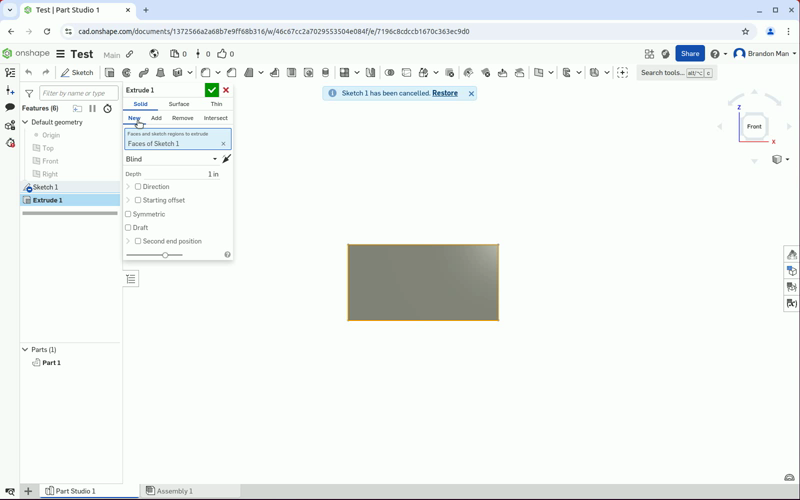
key(tab, 4)
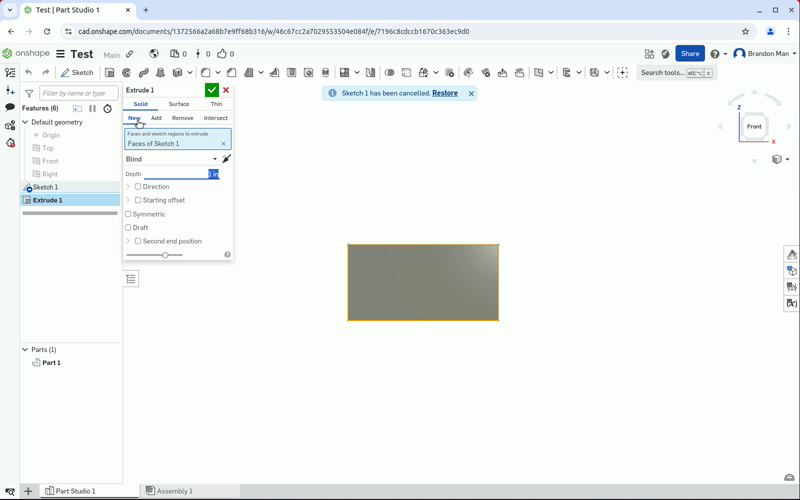
text(5.055)
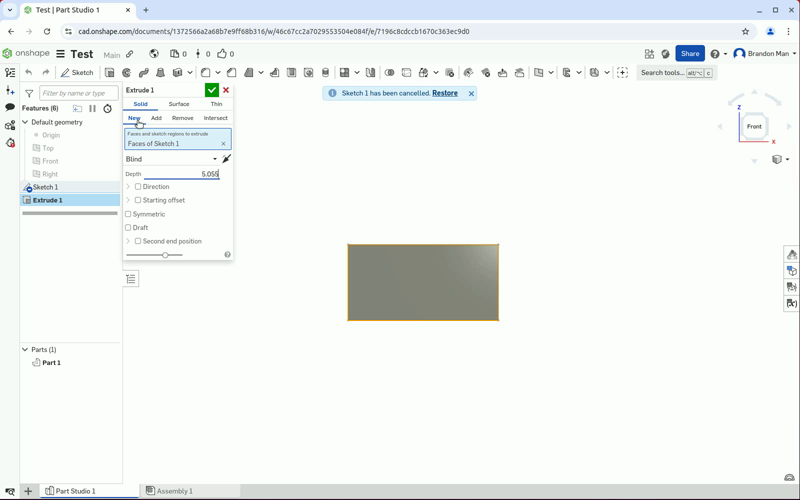
key(enter)
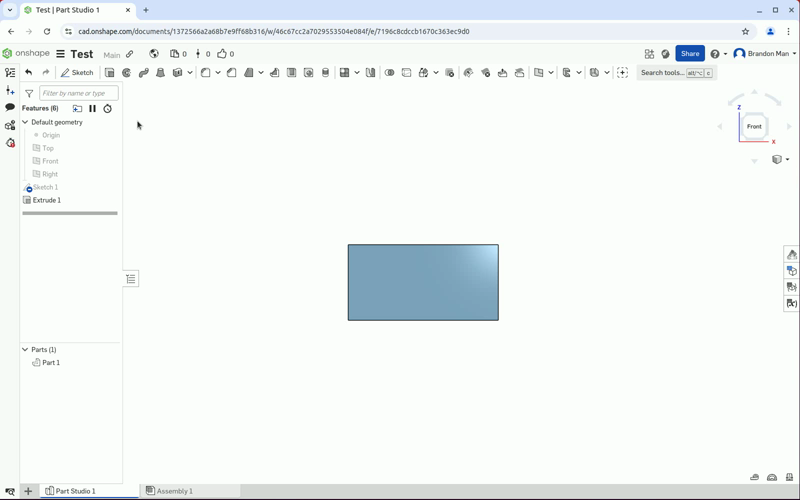
key(shift+h)
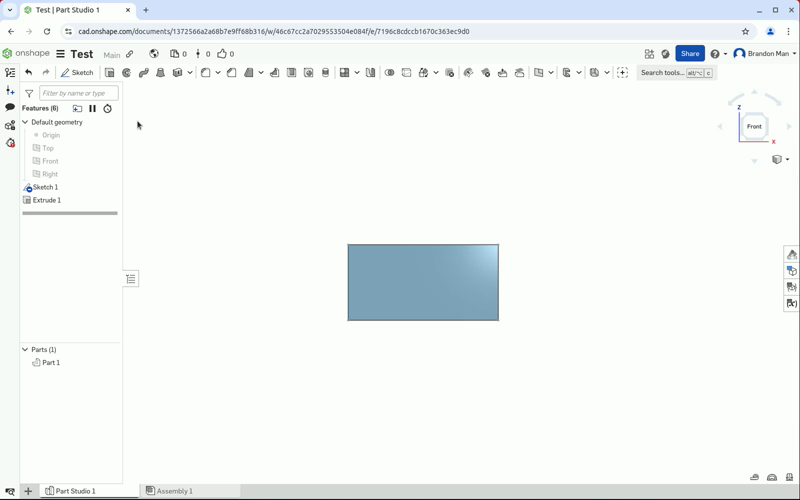
key(shift+h)
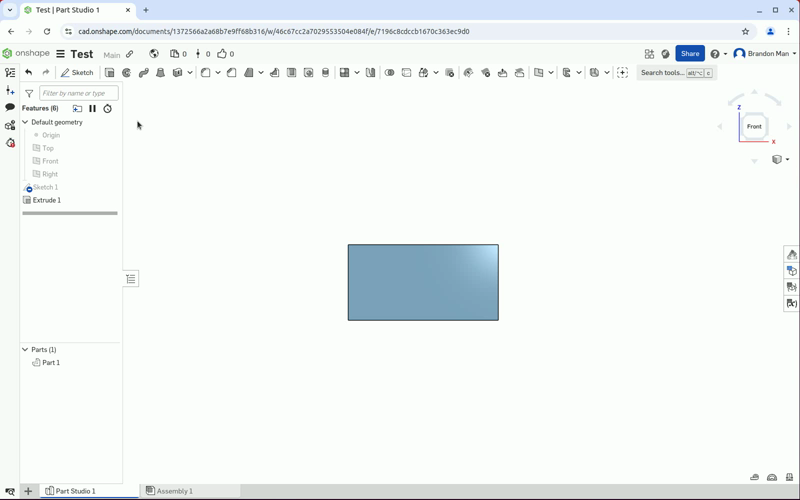
mouse_move(73, 189)
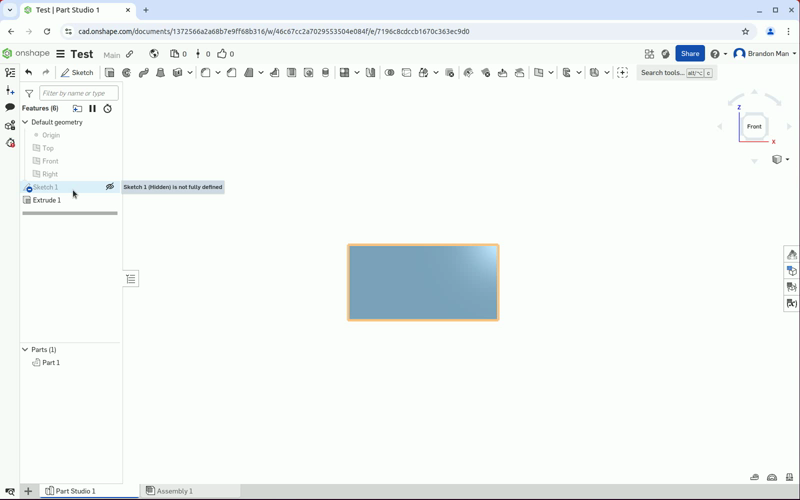
click(73, 189)
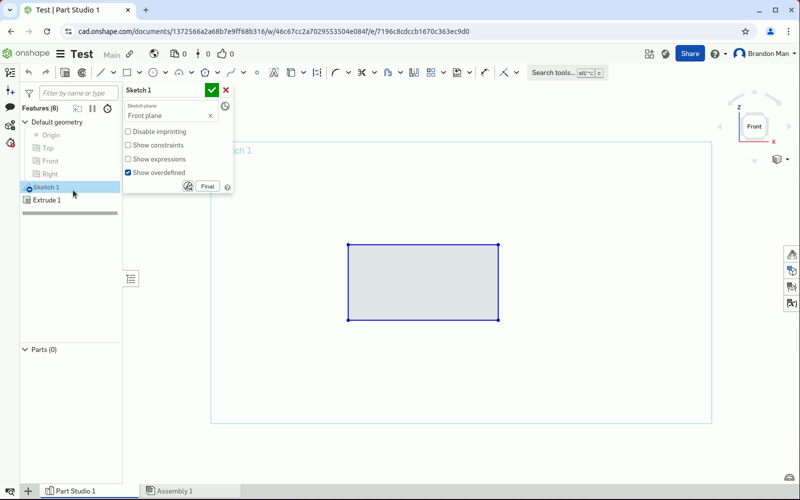
mouse_move(229, 92)
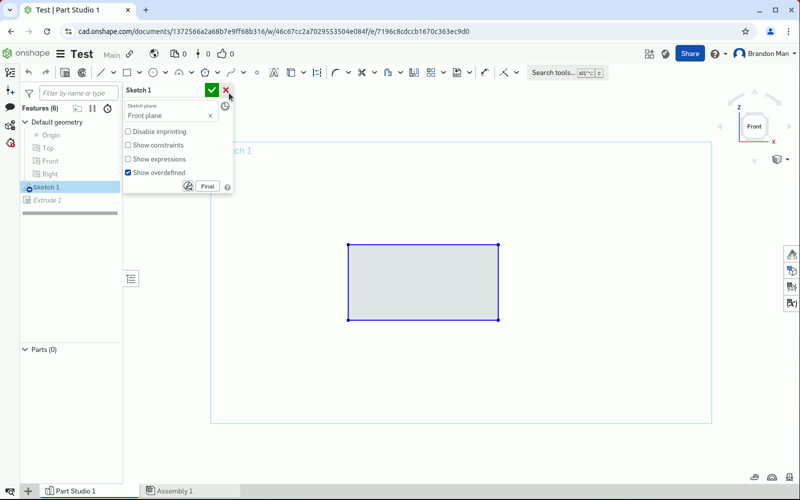
click(229, 92)
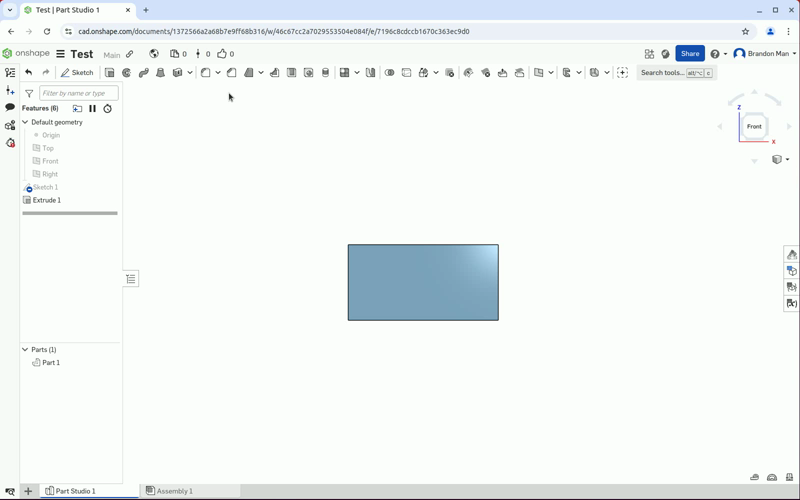
mouse_move(541, 75)
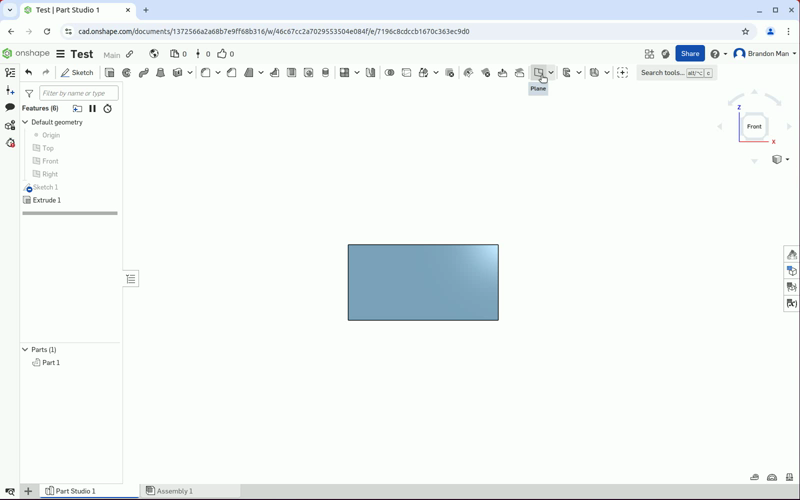
click(541, 75)
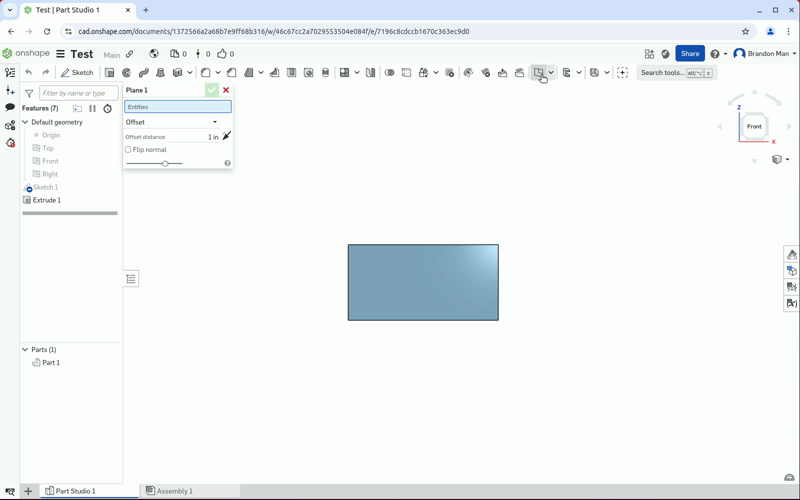
mouse_move(73, 163)
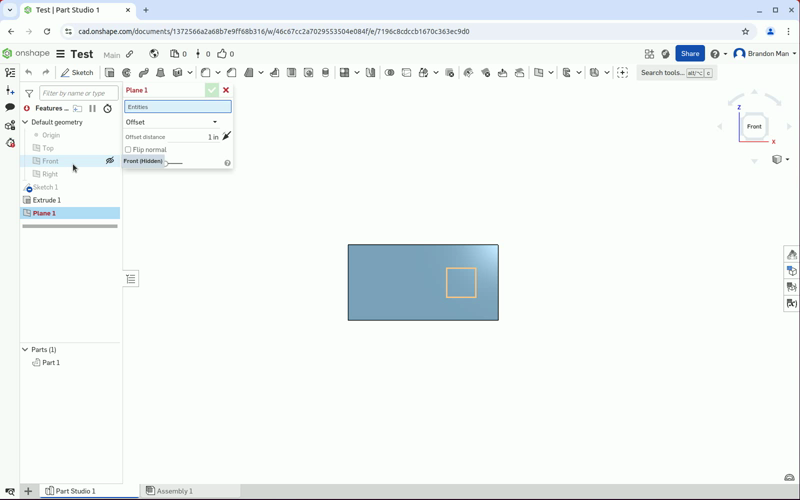
click(73, 163)
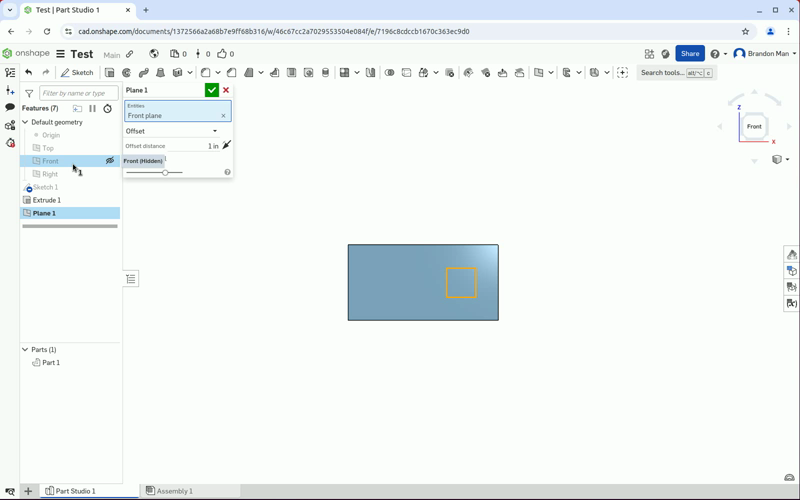
key(tab, 2)
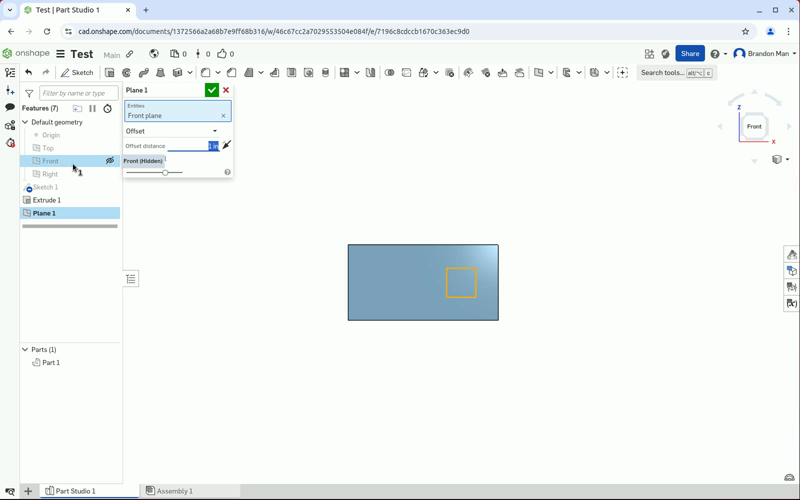
text(5.053)
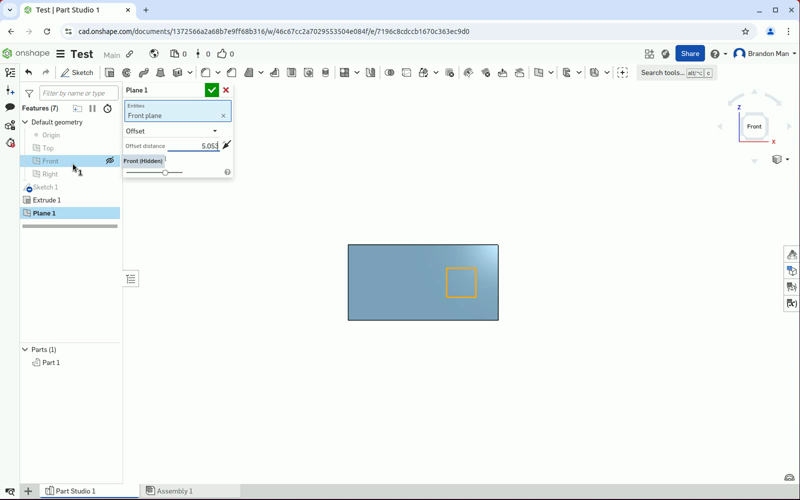
key(enter, 2)
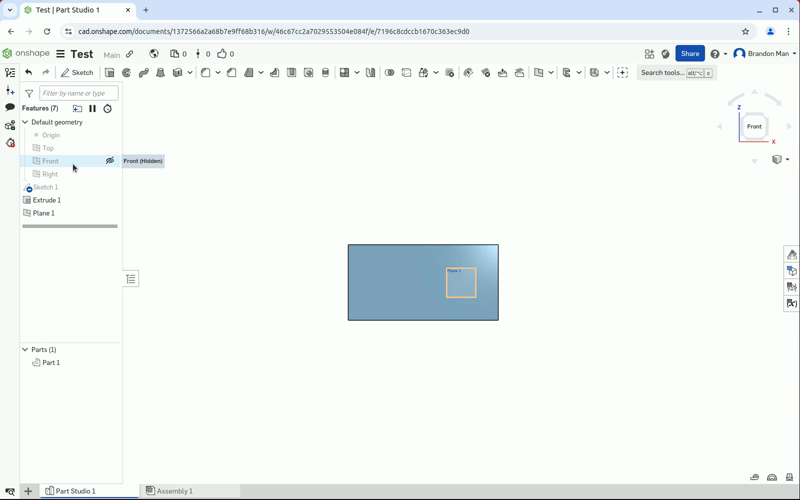
key(shift+s)
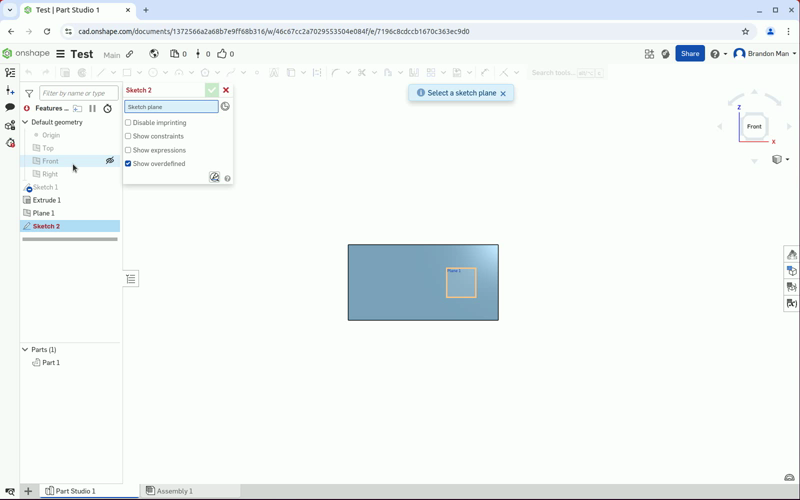
mouse_move(73, 215)
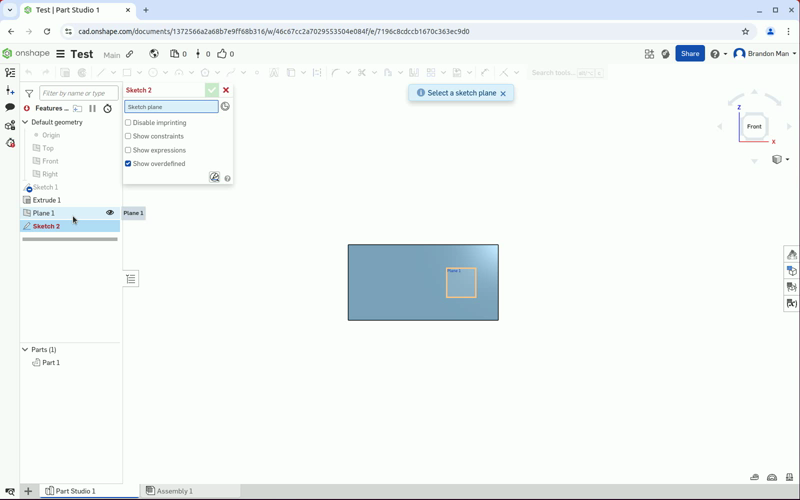
click(73, 215)
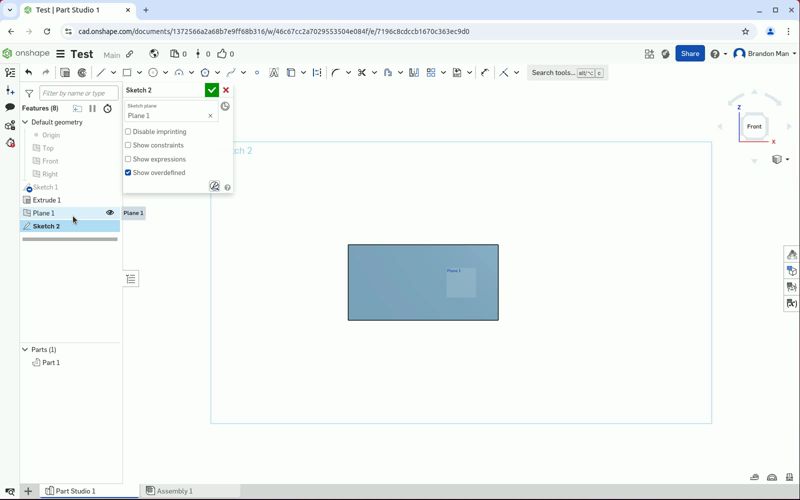
mouse_move(73, 352)
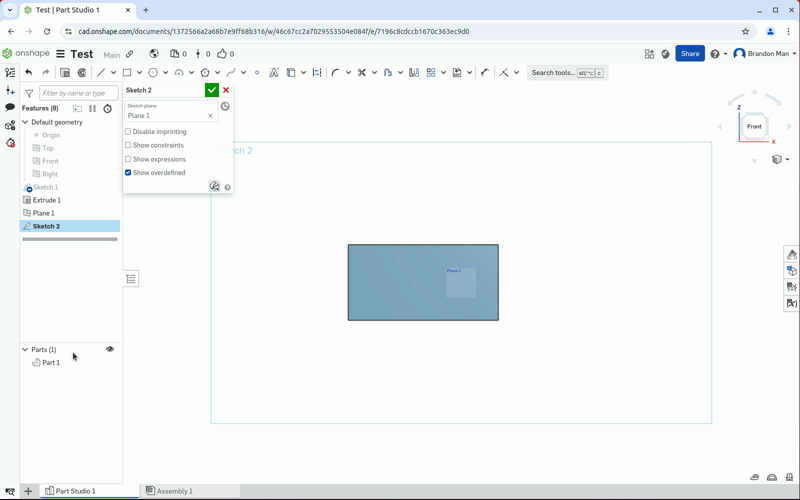
key(y)
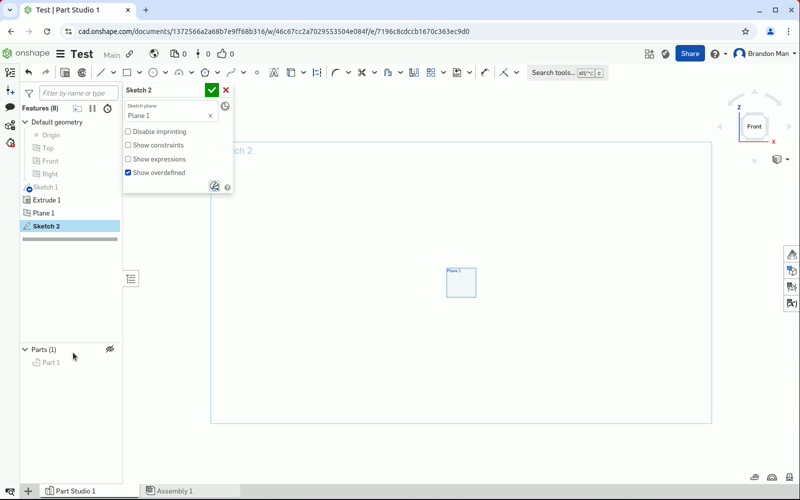
key(c)
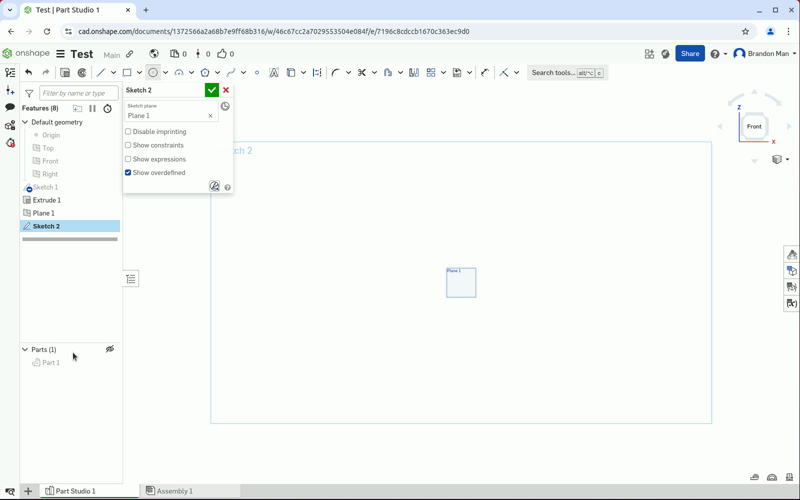
key_down(shift)
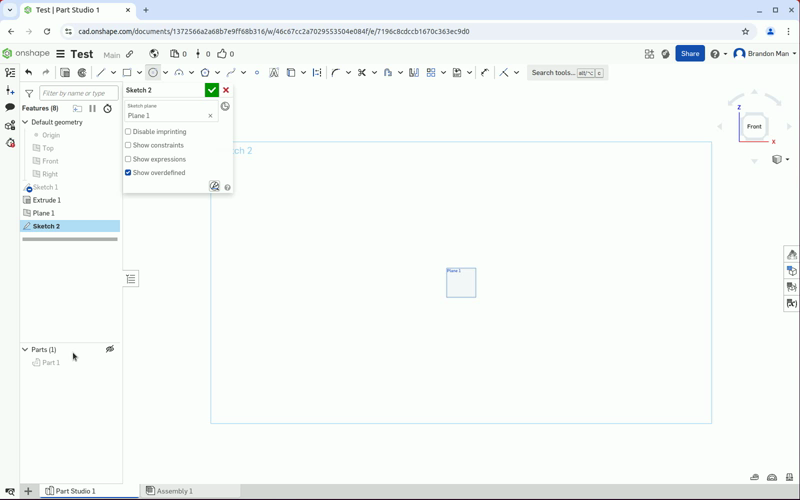
mouse_move(461, 282)
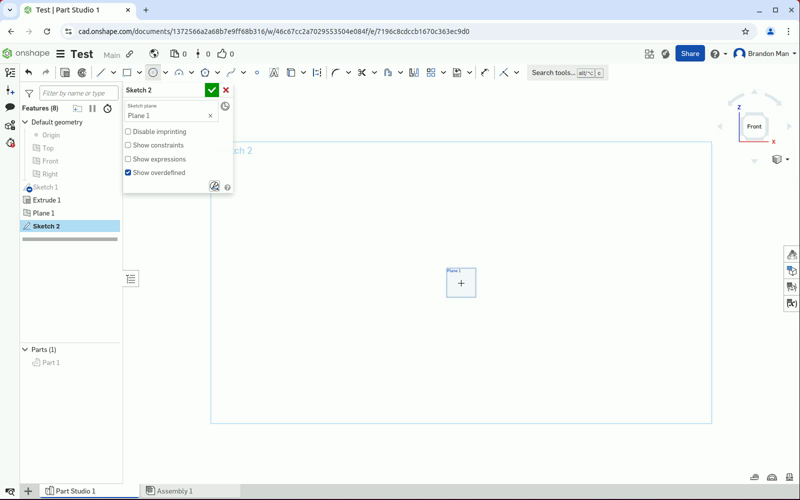
click(461, 282)
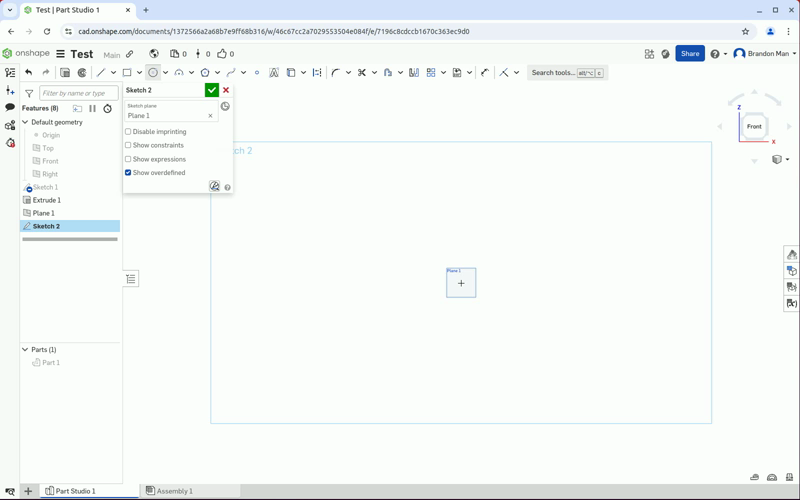
key_up(shift)
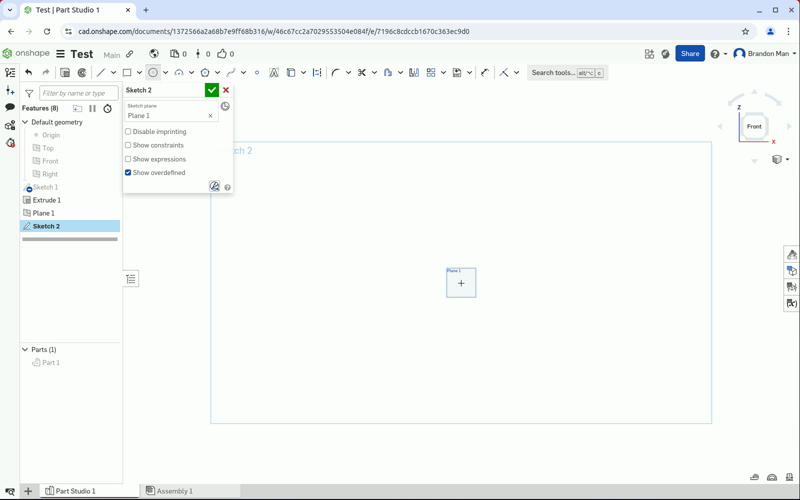
mouse_move(480, 282)
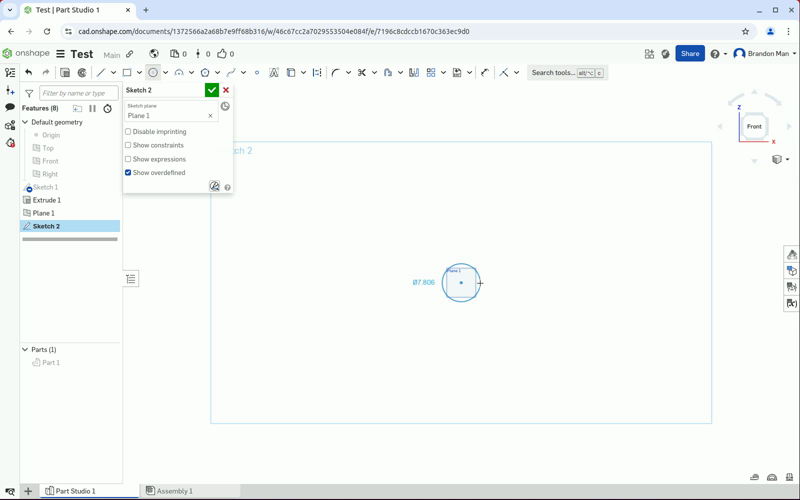
click(480, 282)
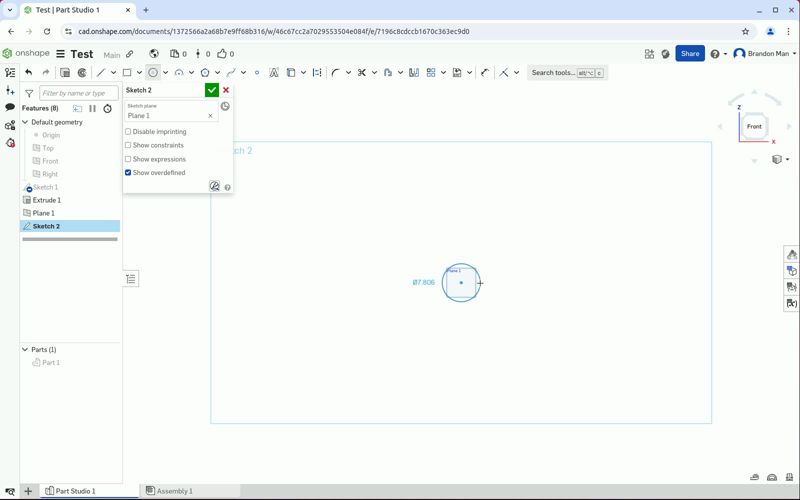
key(esc)
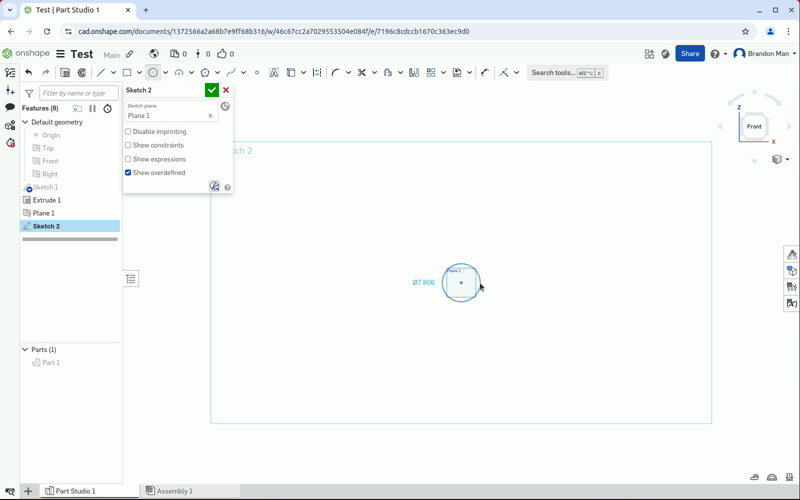
mouse_move(455, 288)
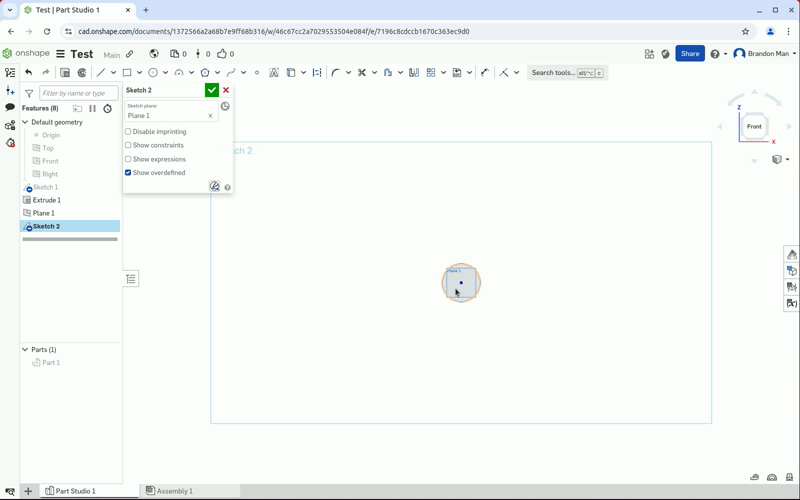
scroll(6)
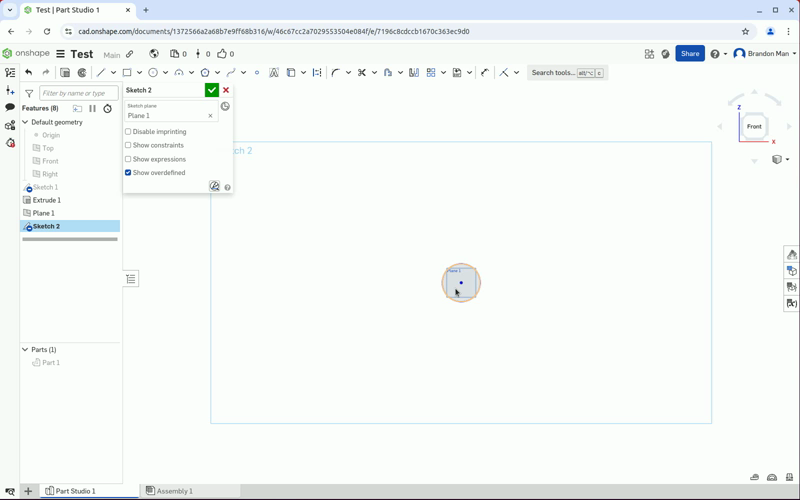
scroll(6)
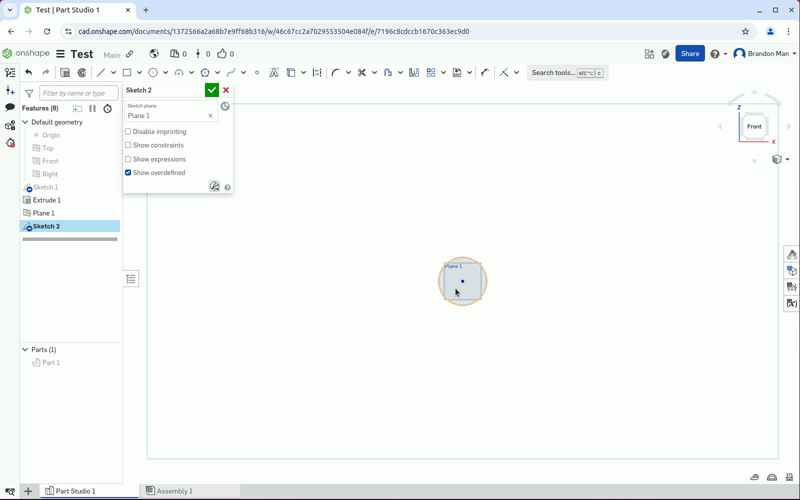
scroll(6)
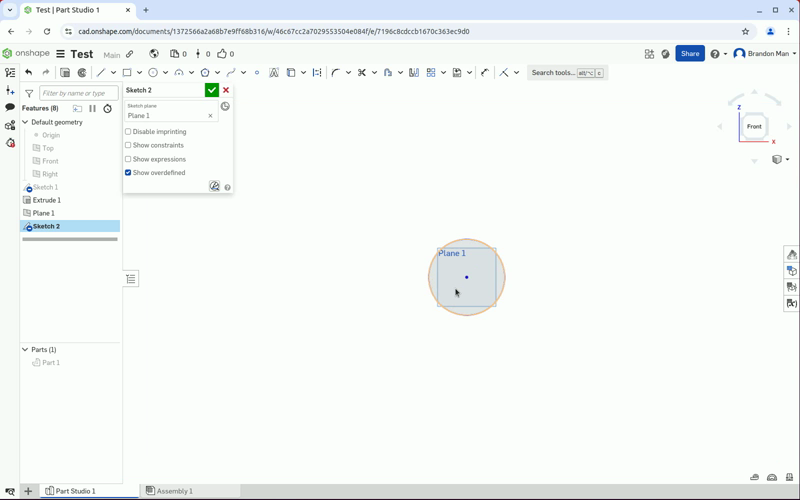
scroll(6)
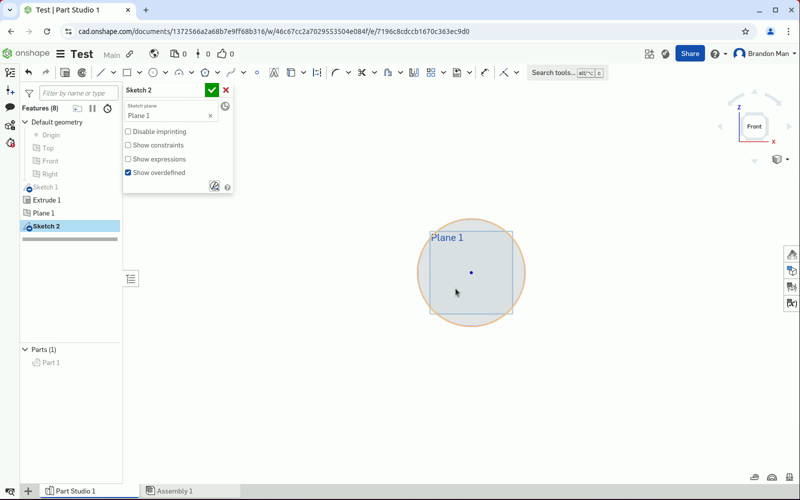
scroll(6)
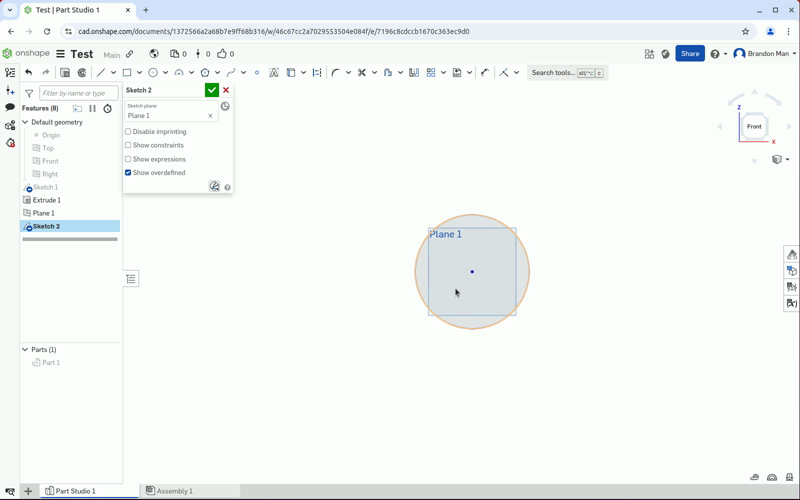
scroll(6)
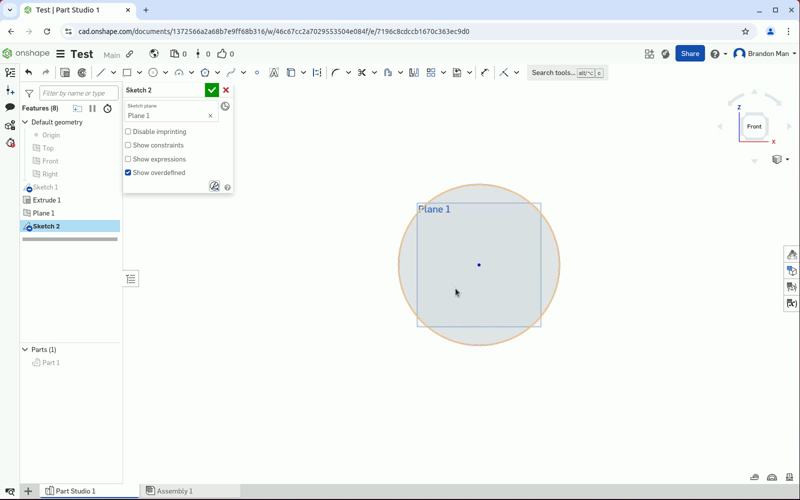
scroll(6)
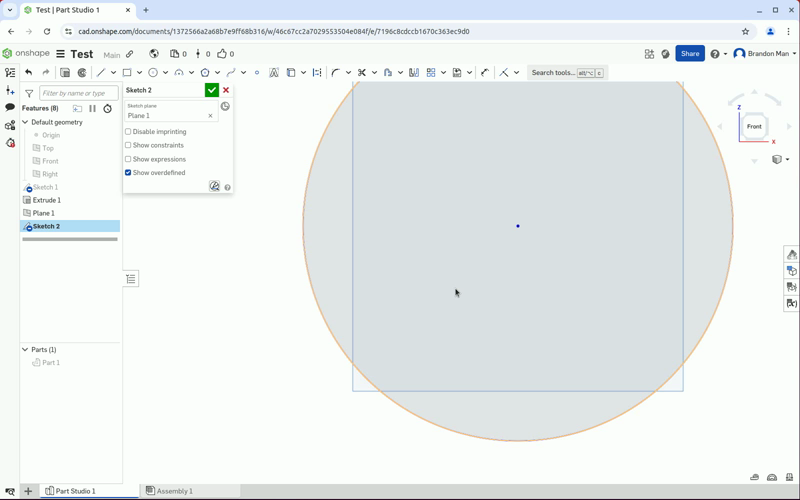
click(455, 288)
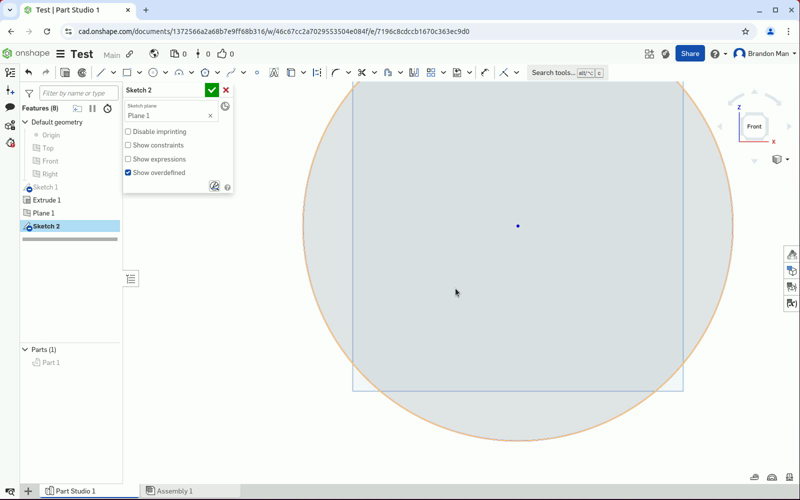
scroll(-6)
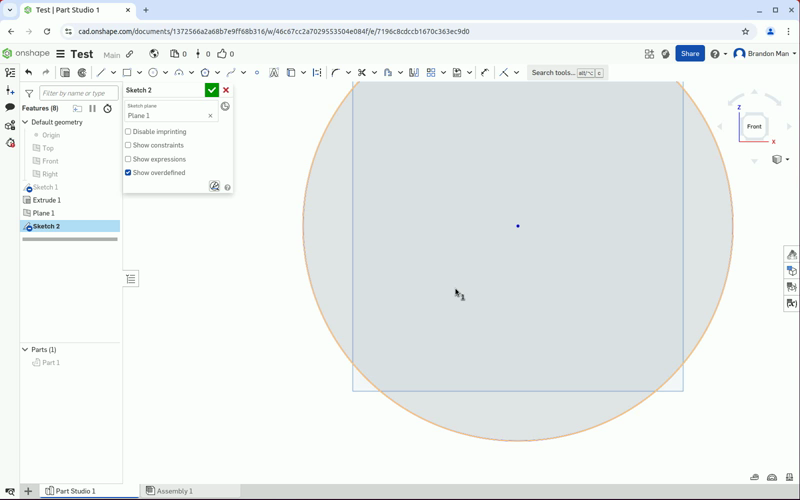
scroll(-6)
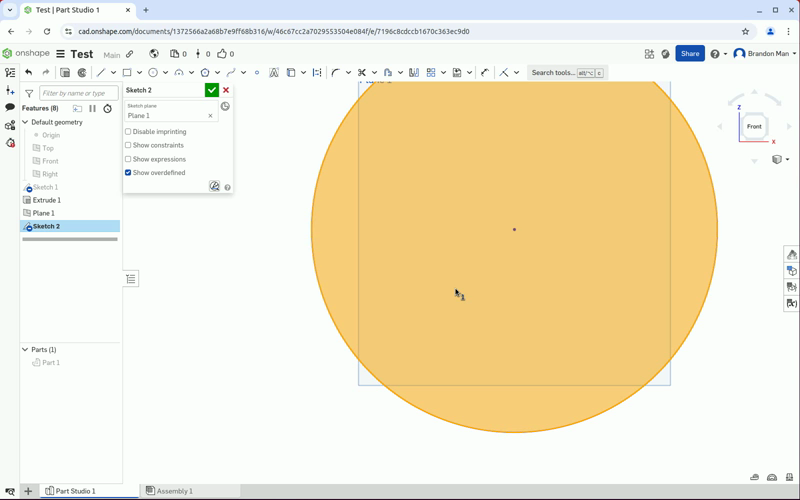
scroll(-6)
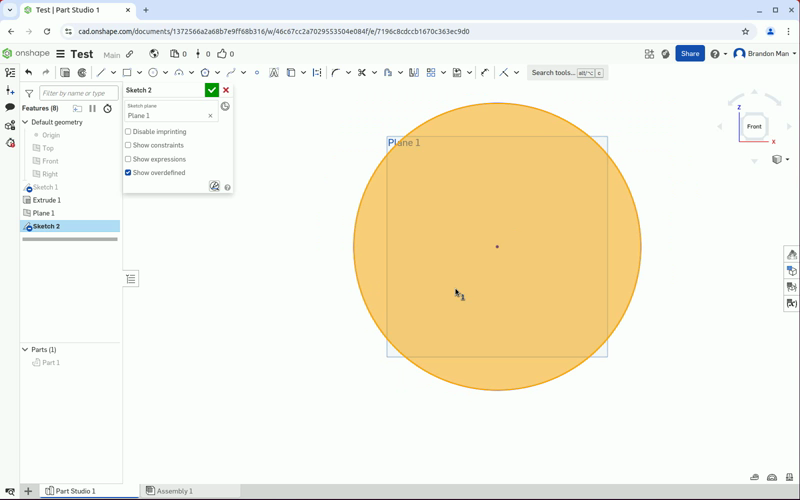
scroll(-6)
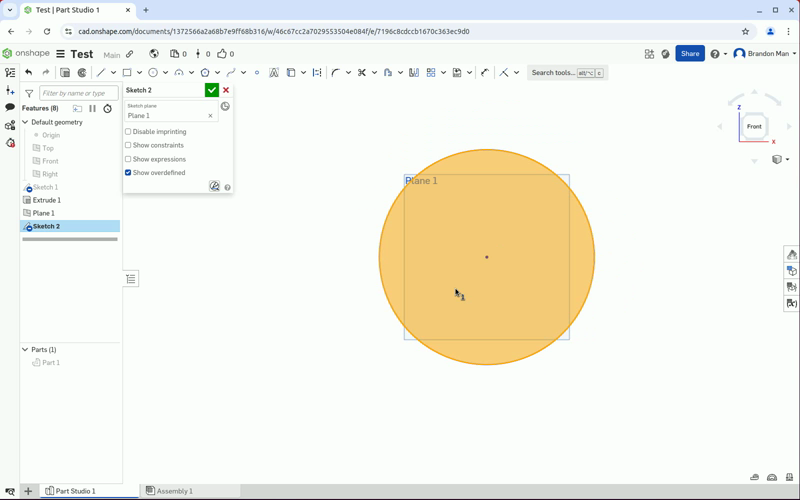
scroll(-6)
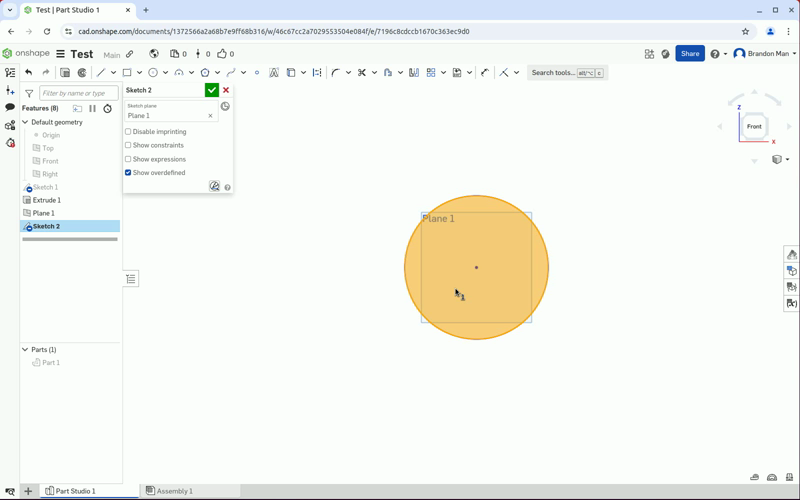
scroll(-6)
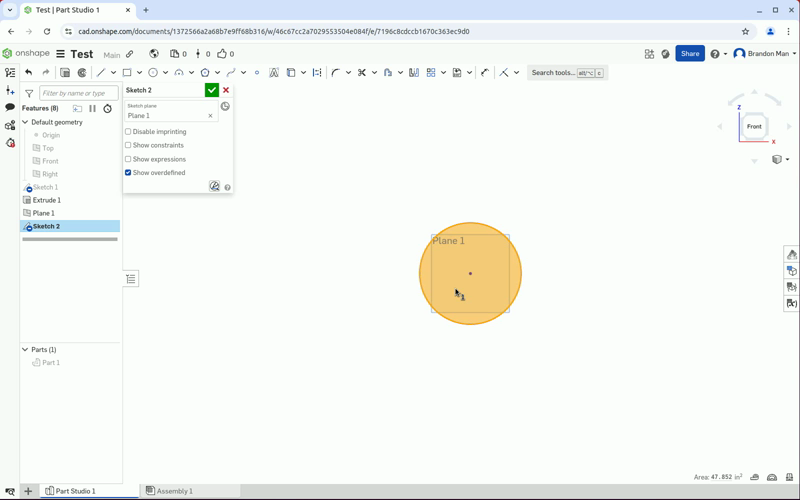
scroll(-6)
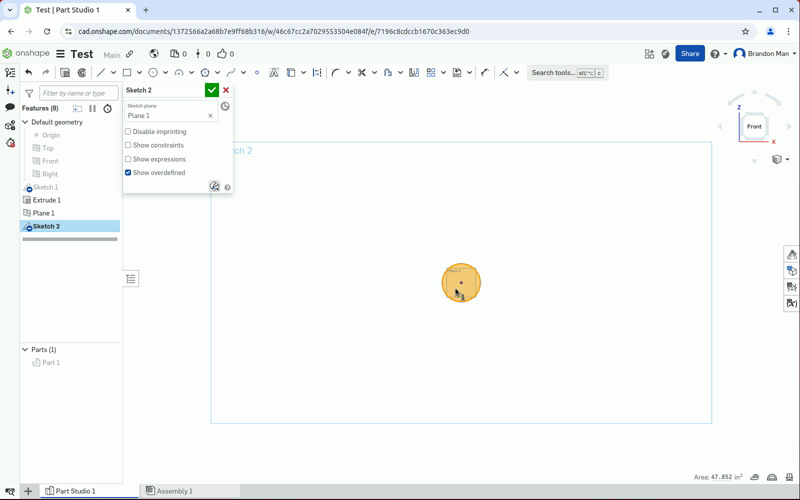
mouse_move(73, 352)
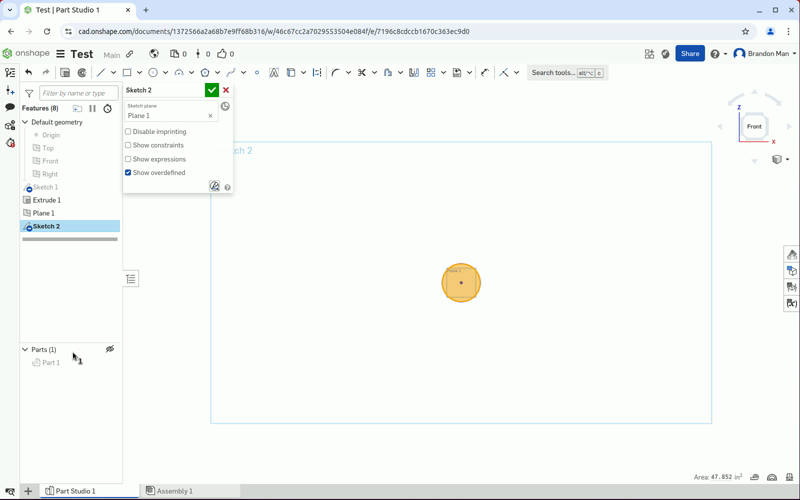
key(shift+y)
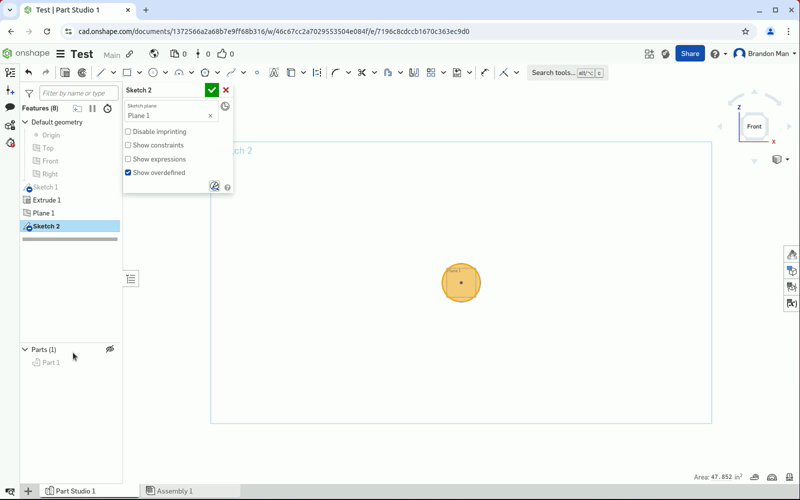
key(shift+e)
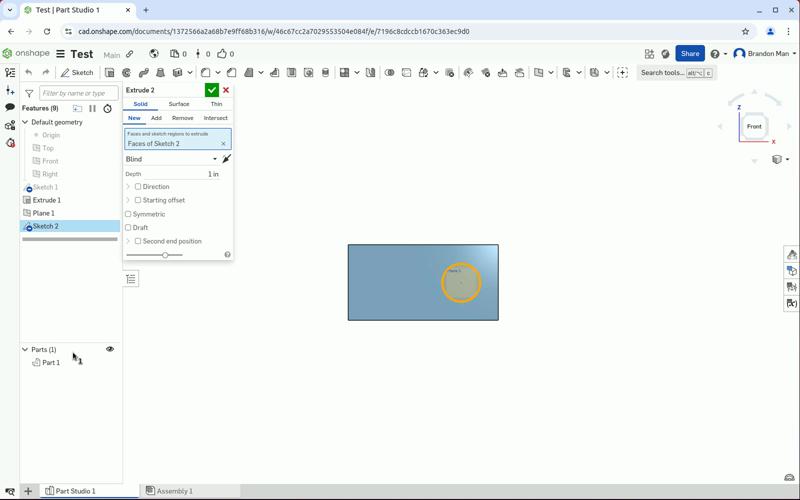
mouse_move(143, 106)
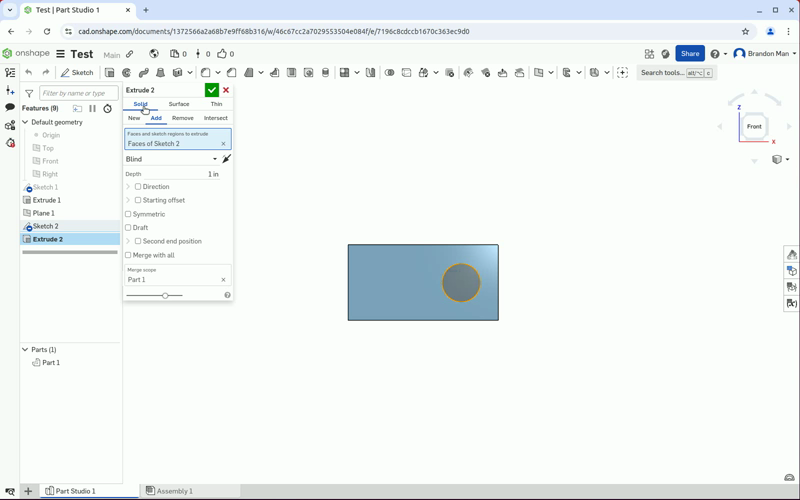
click(143, 106)
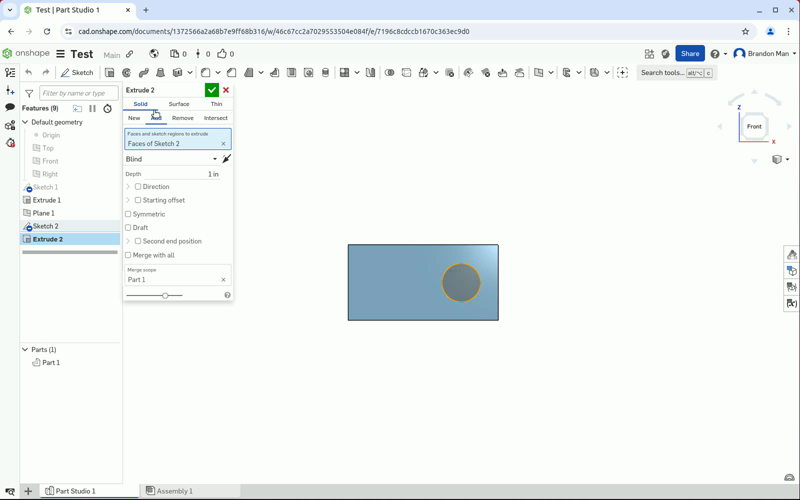
mouse_move(186, 120)
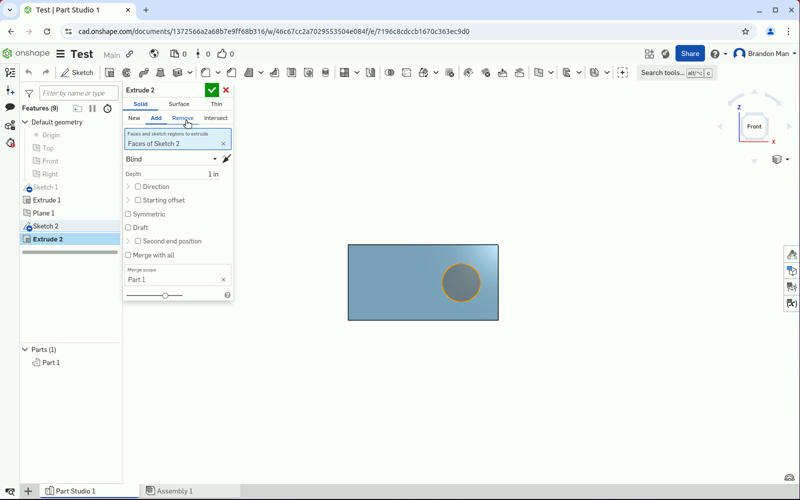
click(186, 120)
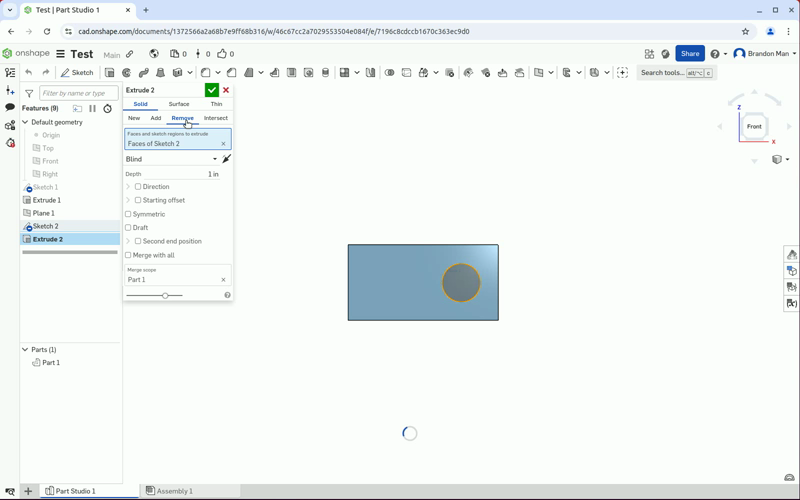
key(tab, 4)
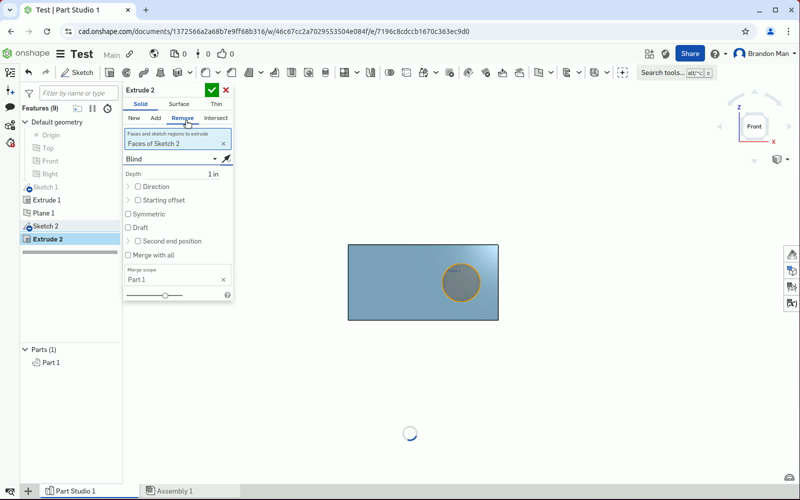
text(2.648)
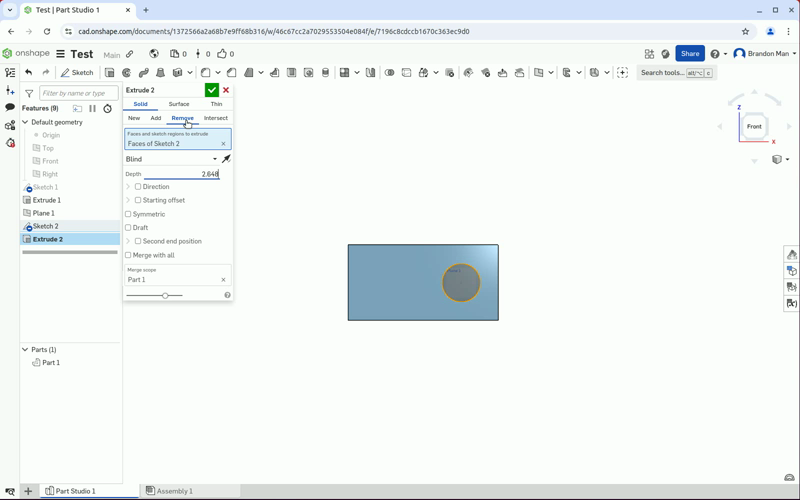
key(tab, 6)
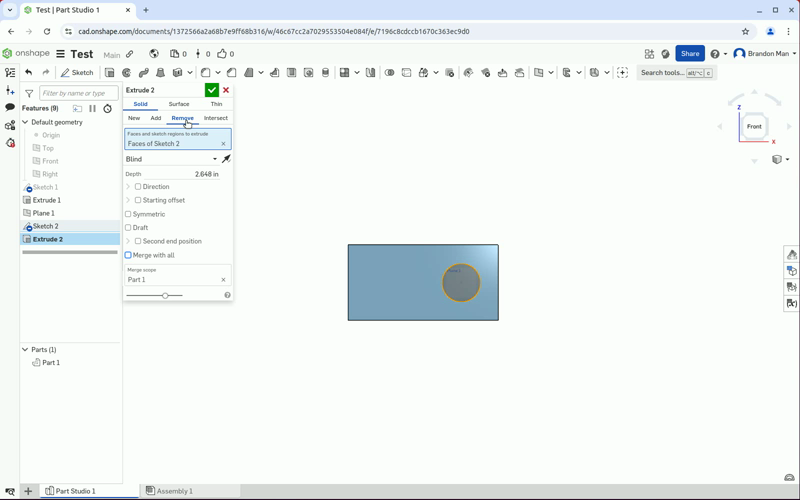
key(space)
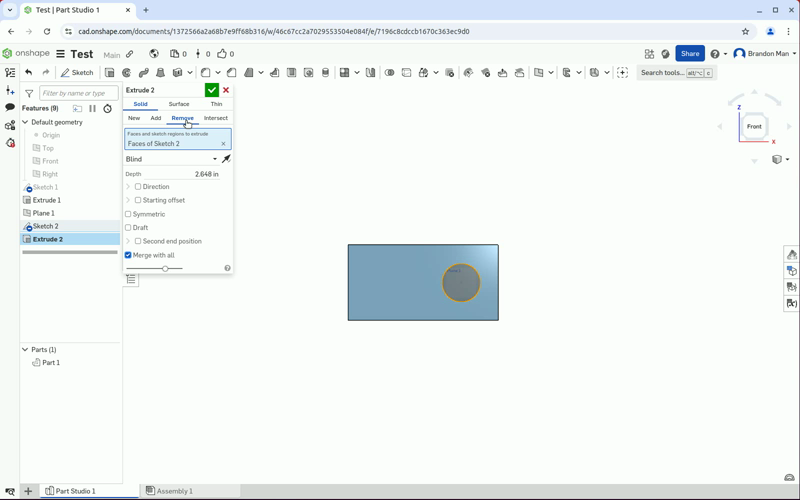
key(enter)
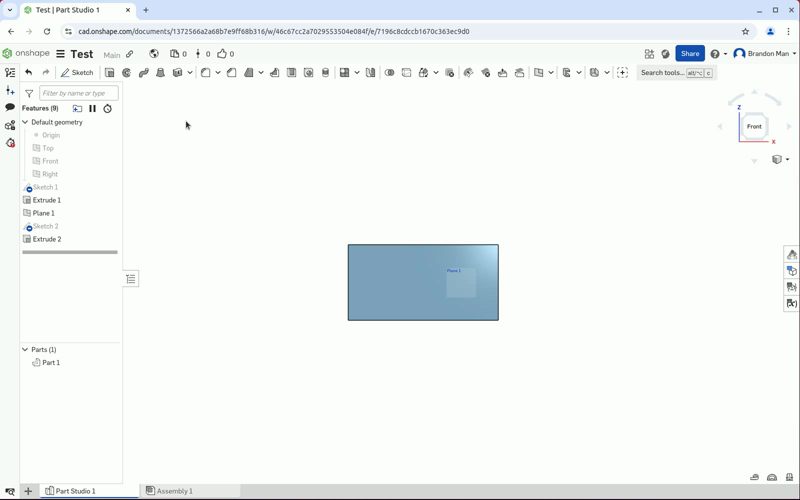
key(shift+h)
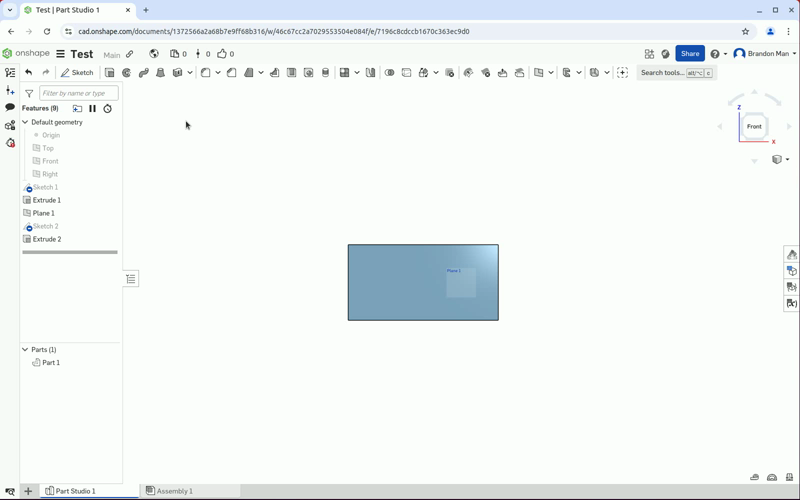
key(shift+h)
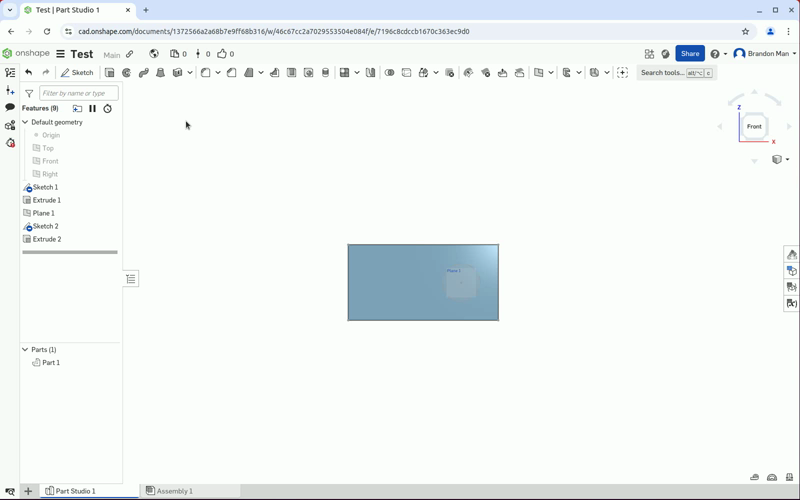
key(shift+7)
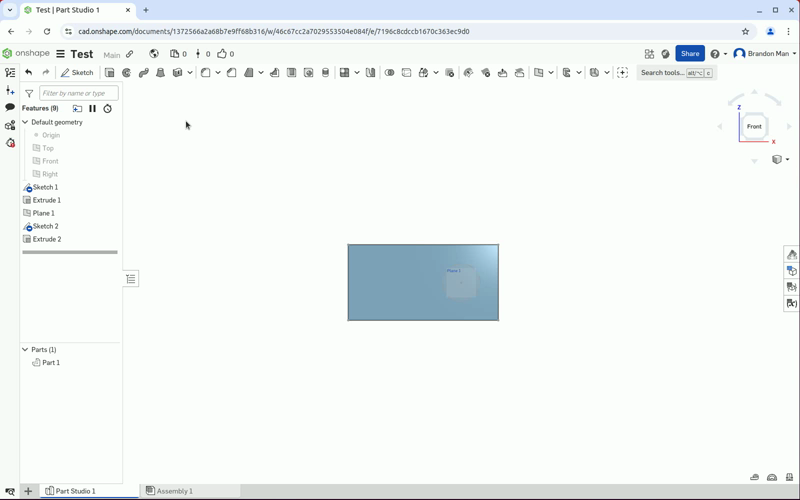
key(left, 2)
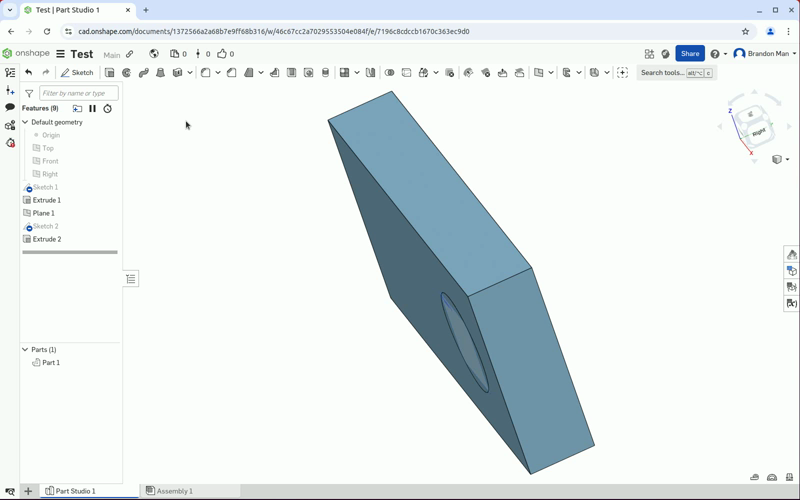
key(down, 2)
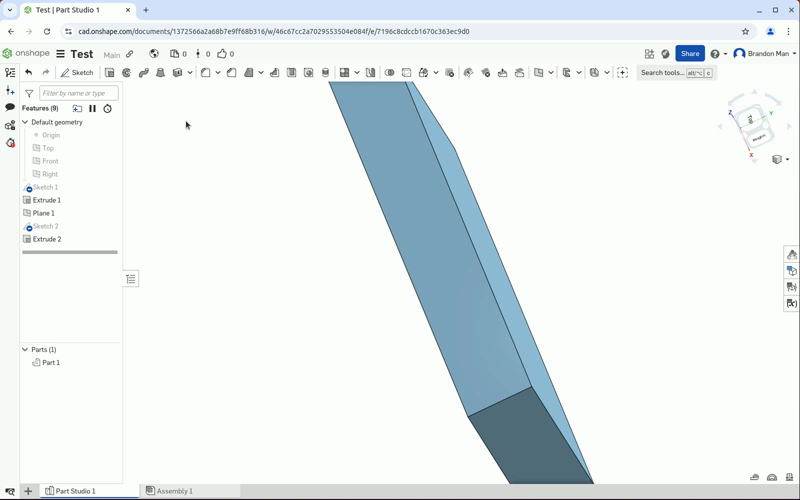
key(up, 2)
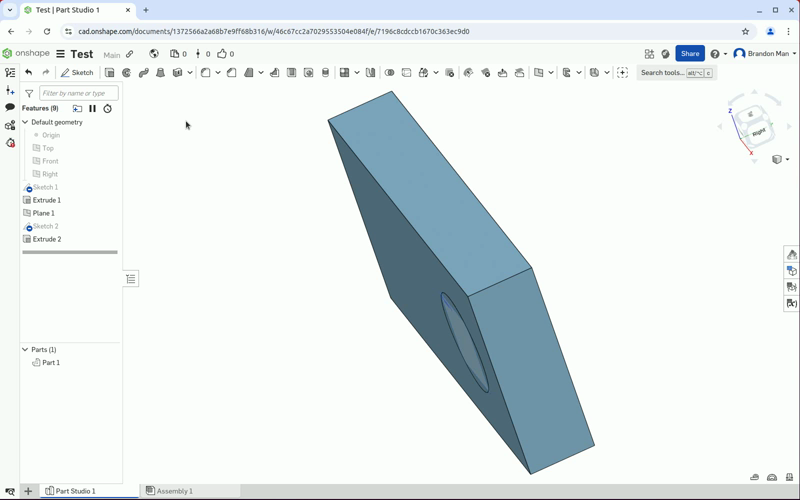
key(right, 2)
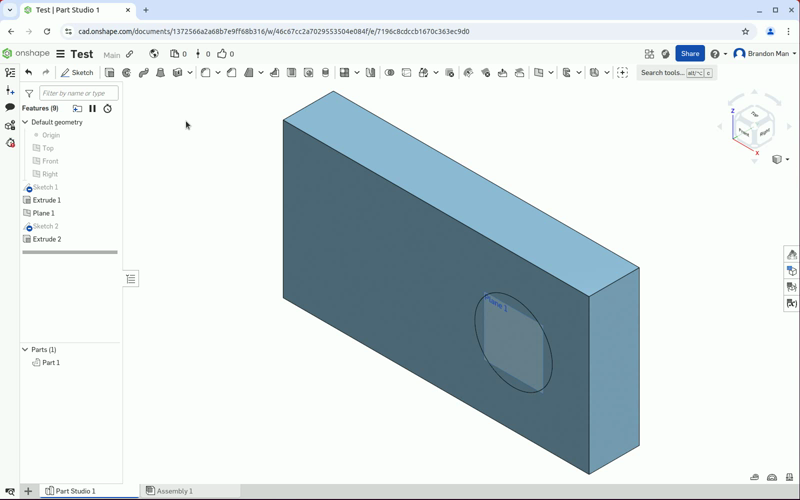
mouse_move(73, 189)
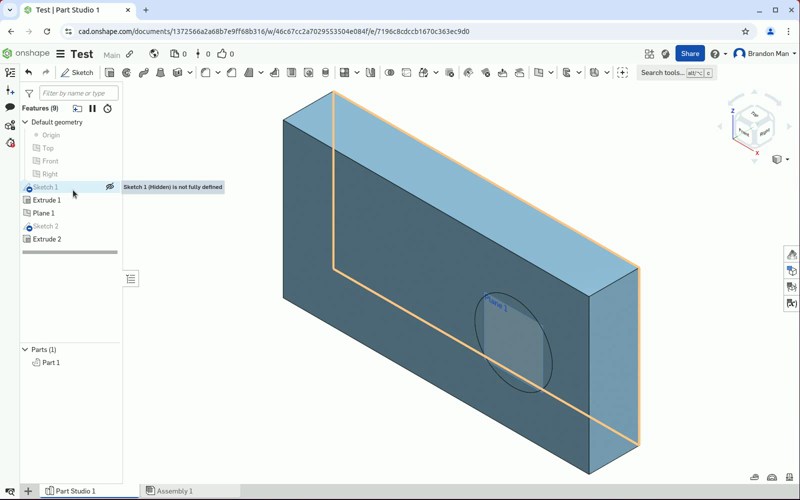
click(73, 189)